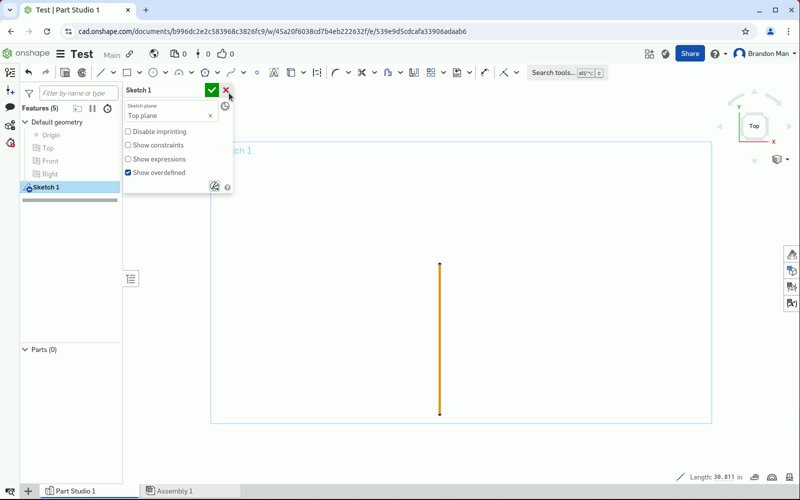
key(shift+h)
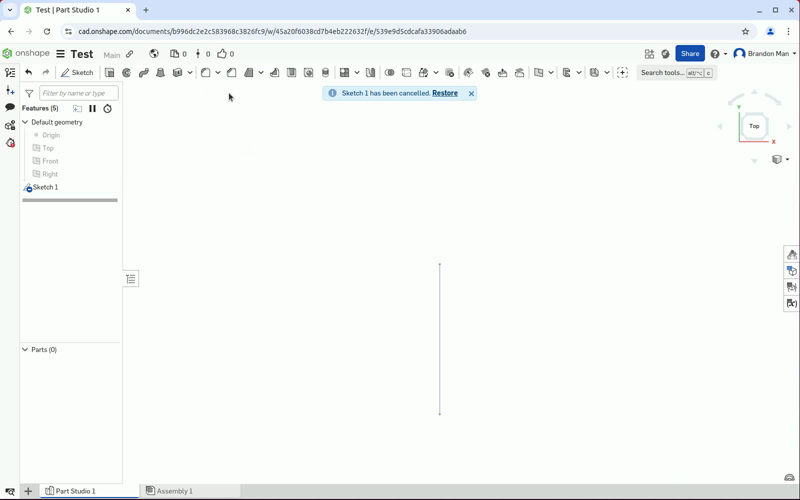
key(shift+s)
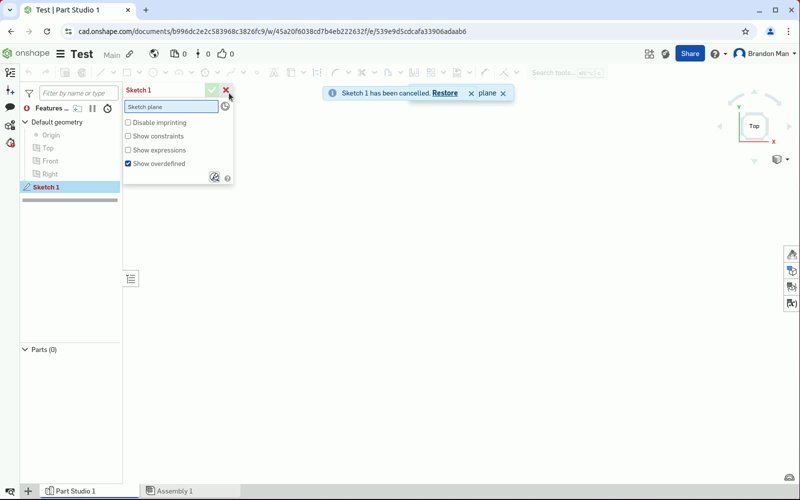
mouse_move(73, 150)
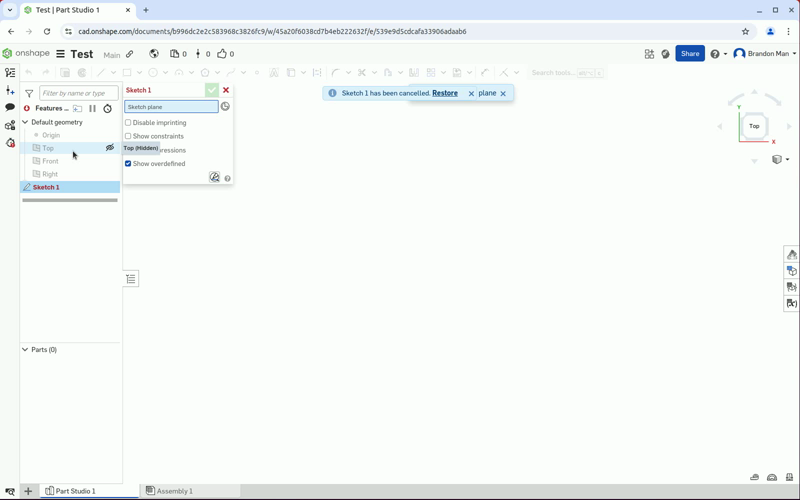
click(73, 150)
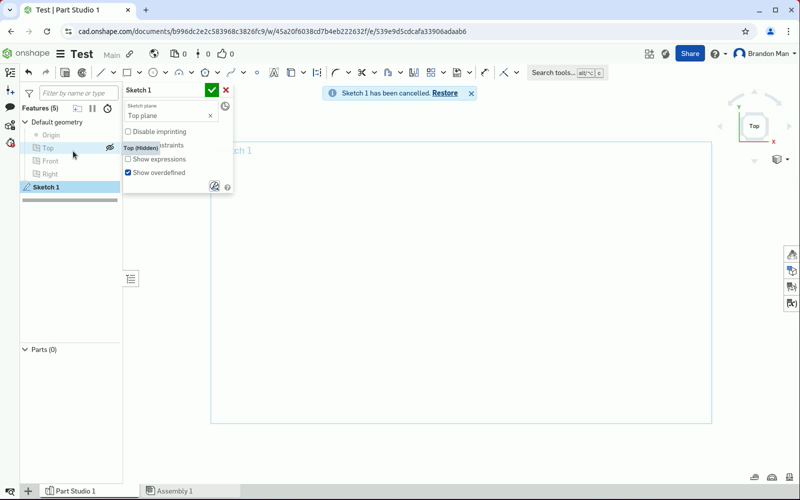
mouse_move(73, 352)
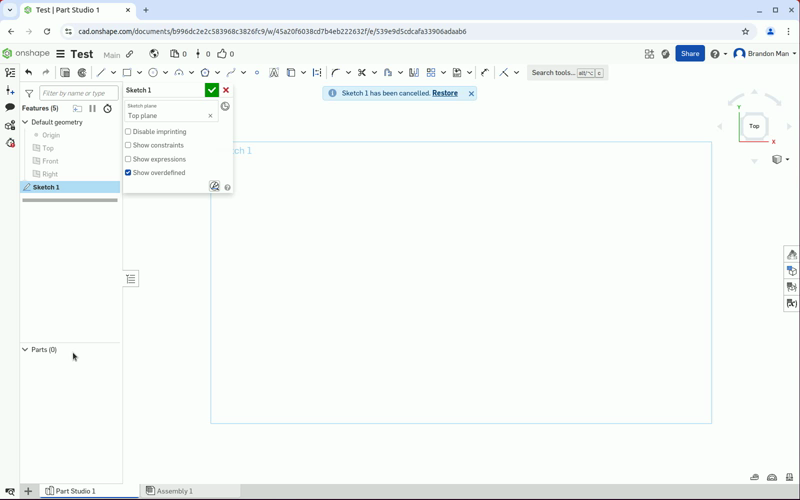
key(y)
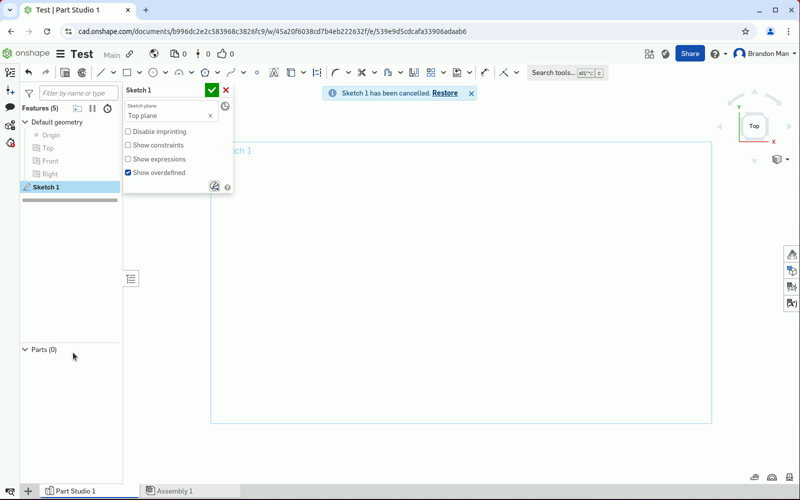
key(c)
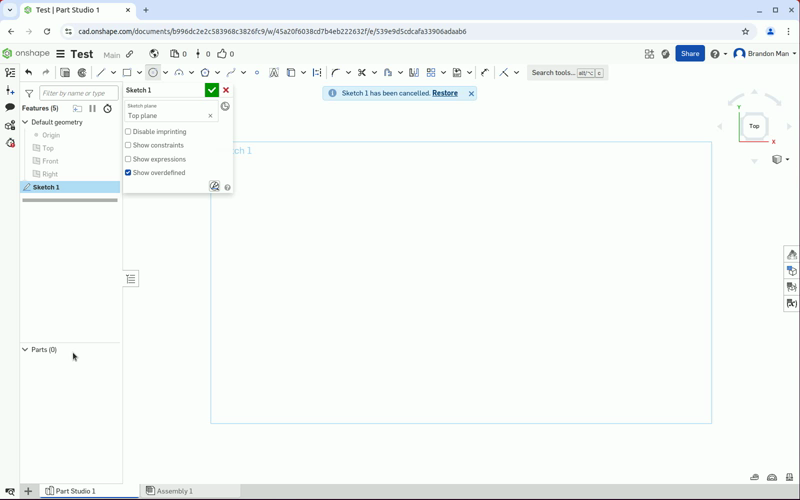
key_down(shift)
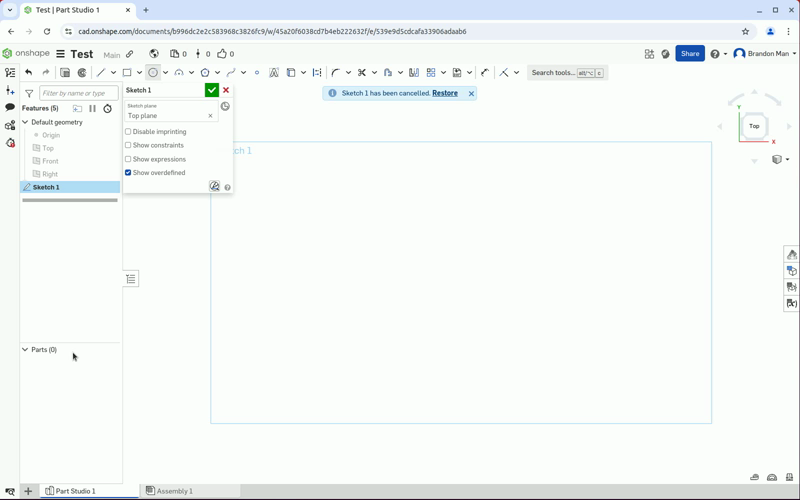
mouse_move(460, 282)
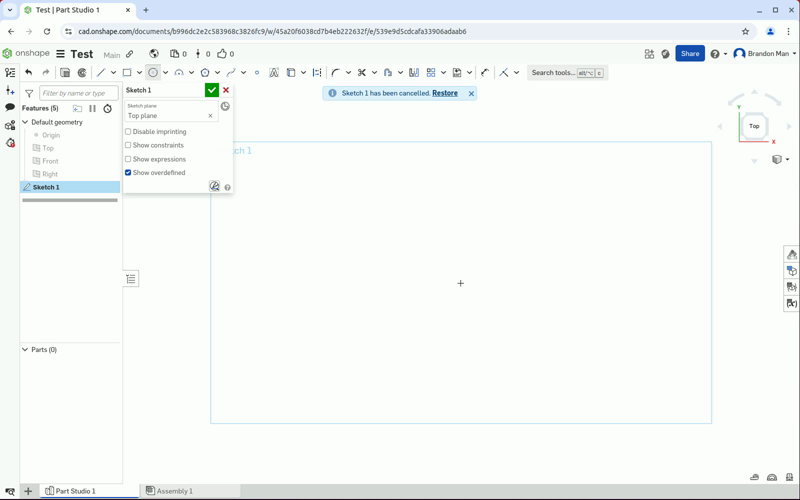
click(460, 282)
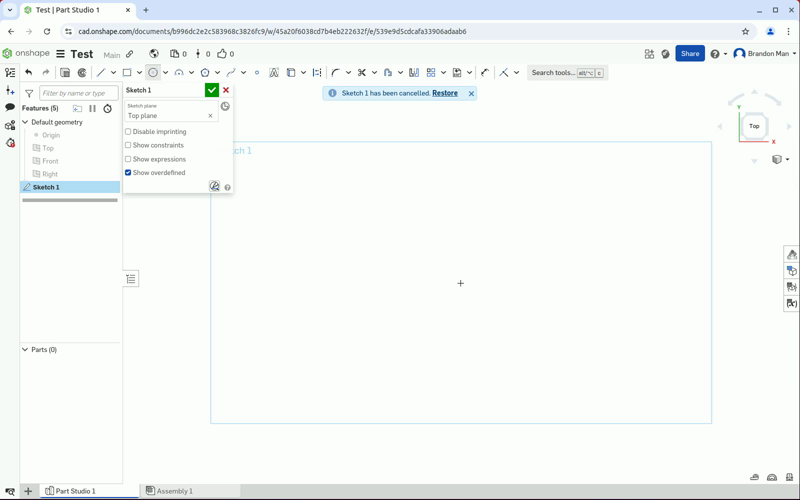
key_up(shift)
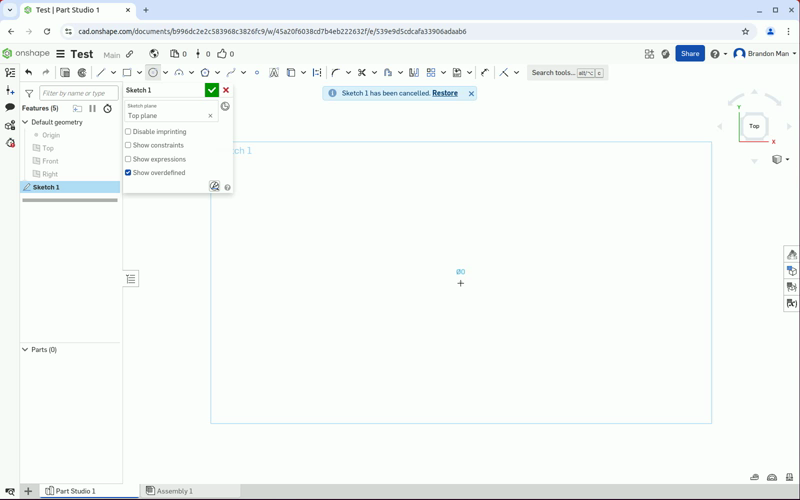
mouse_move(472, 282)
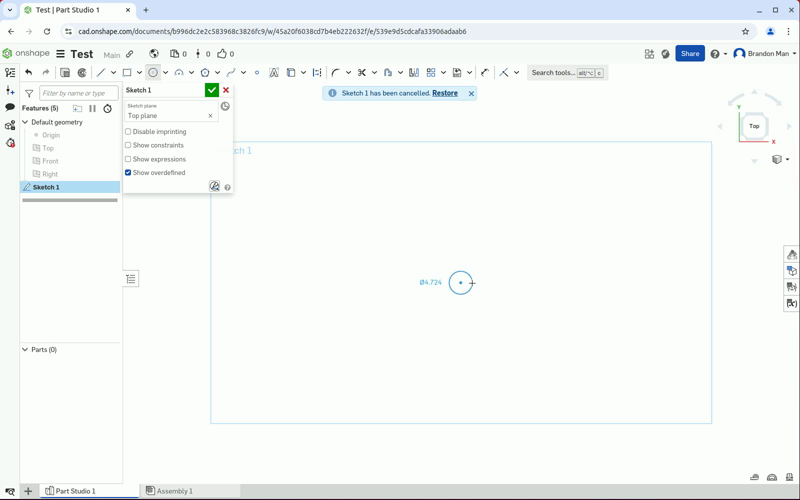
click(472, 282)
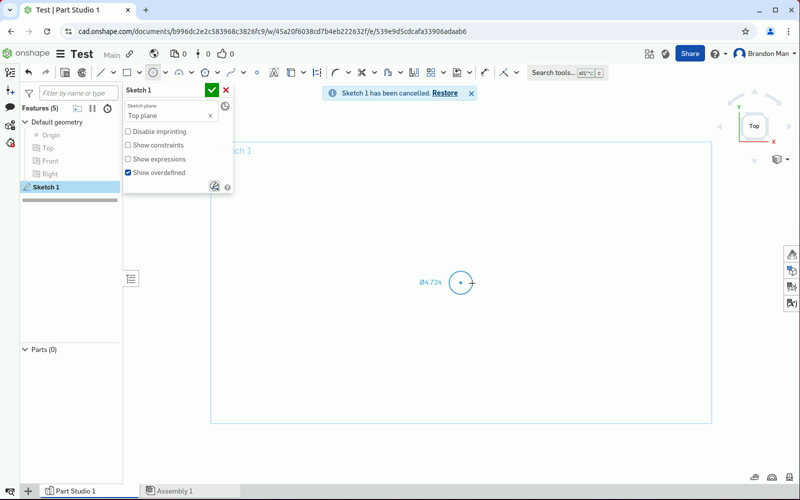
key(esc)
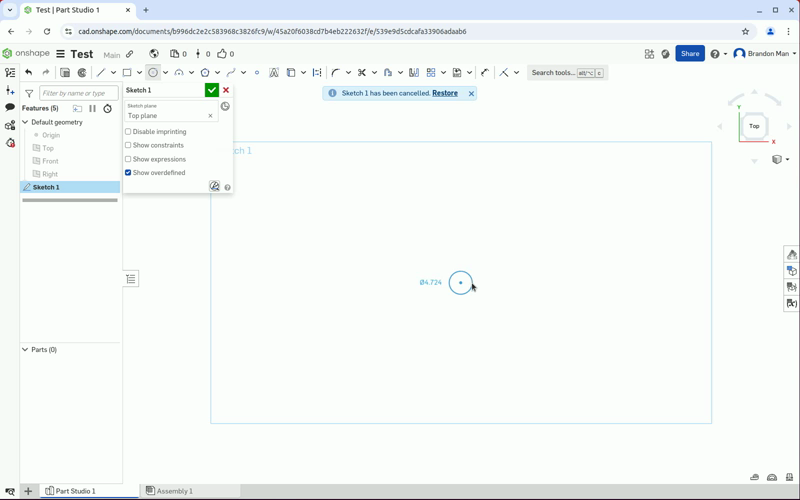
mouse_move(463, 274)
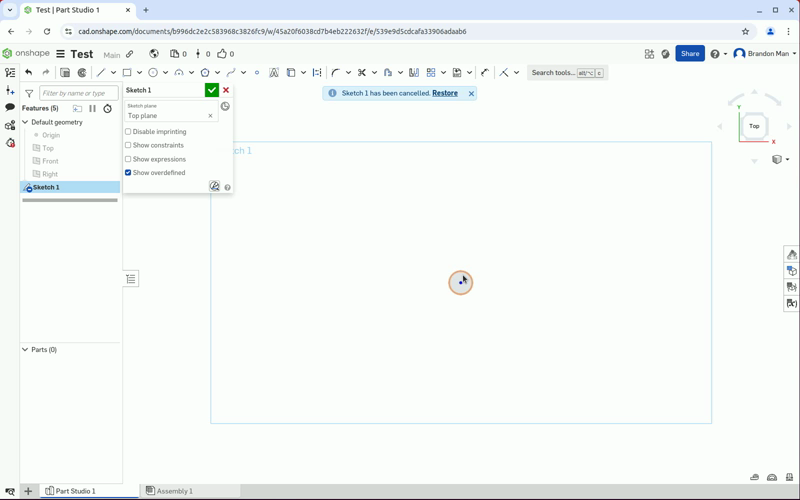
scroll(6)
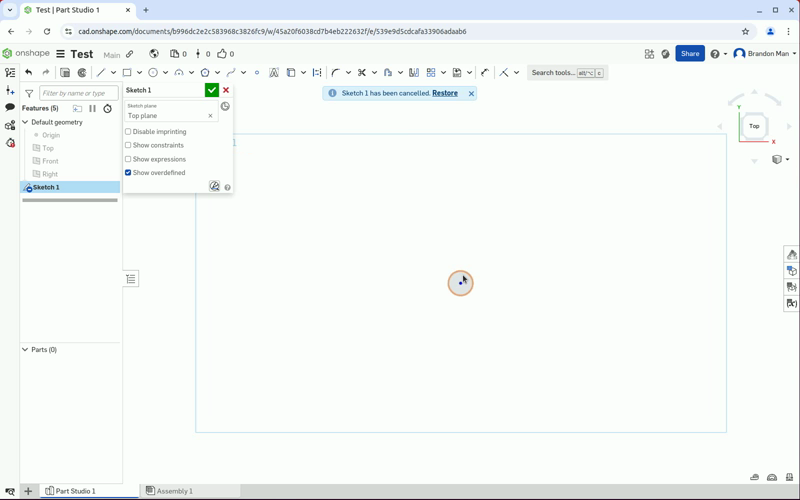
scroll(6)
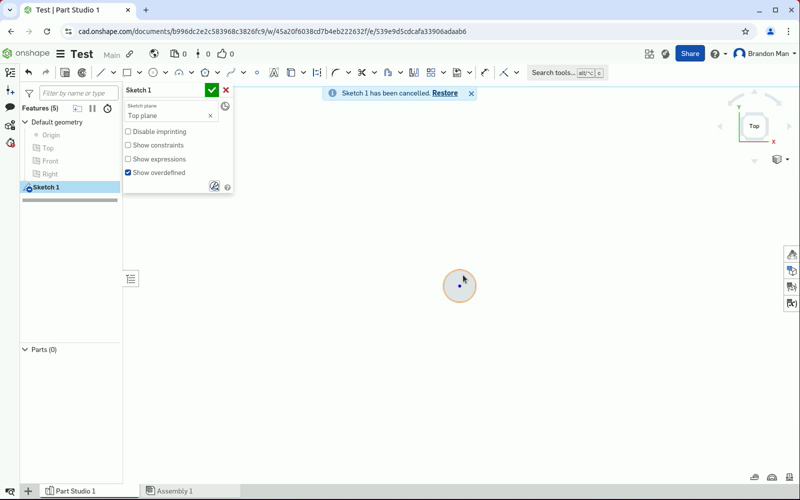
scroll(6)
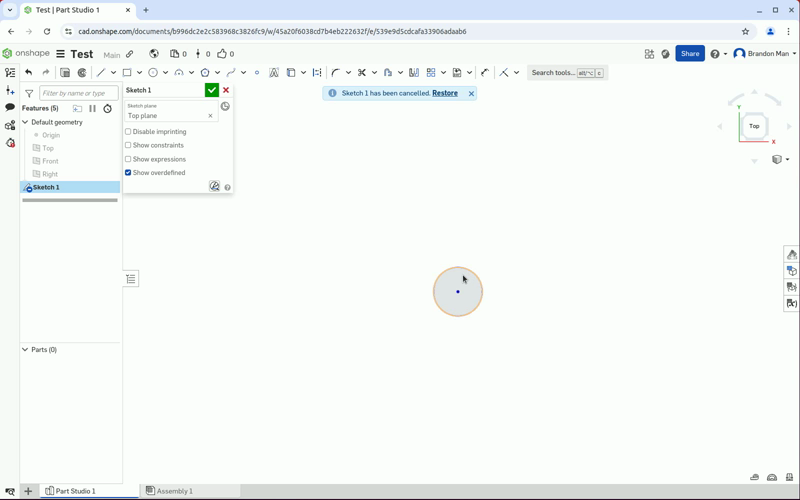
scroll(6)
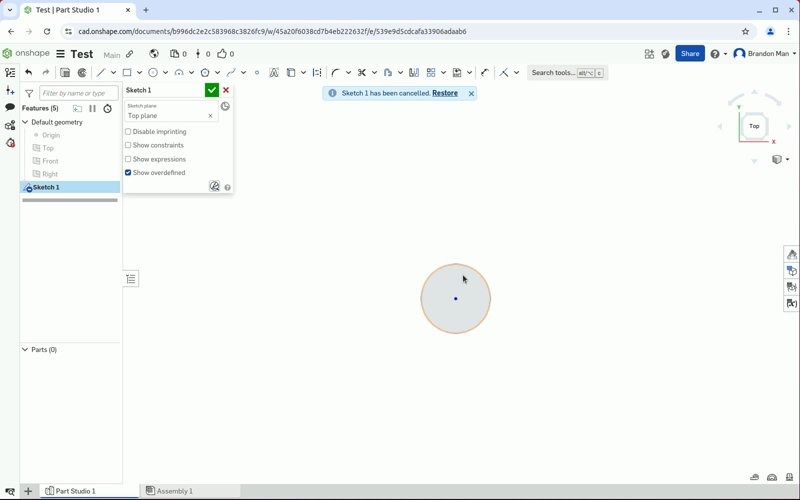
scroll(6)
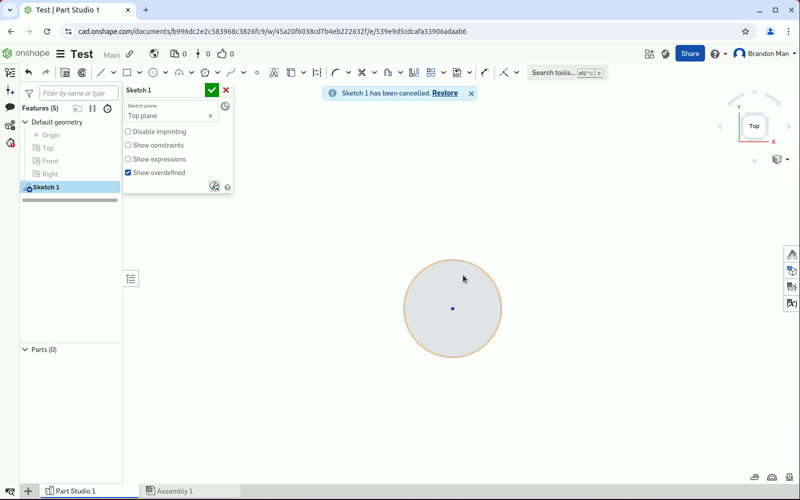
scroll(6)
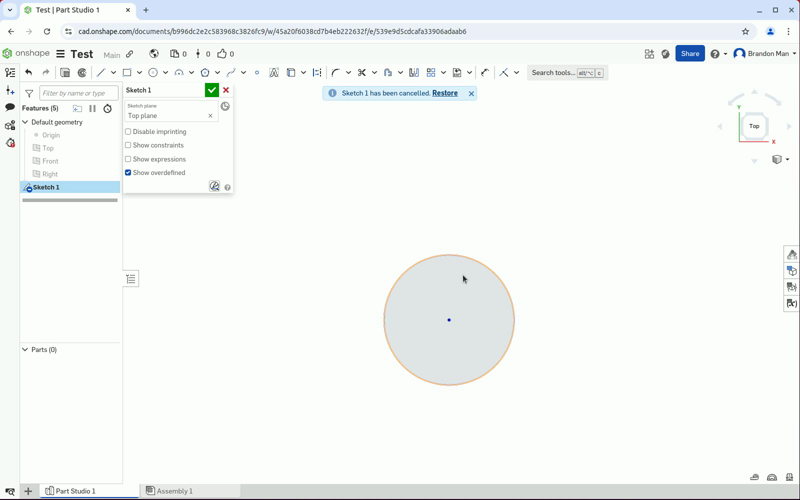
scroll(6)
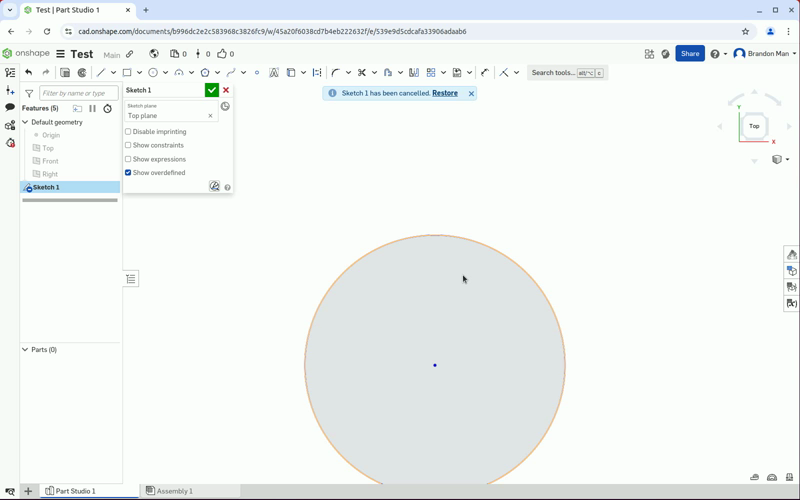
click(463, 274)
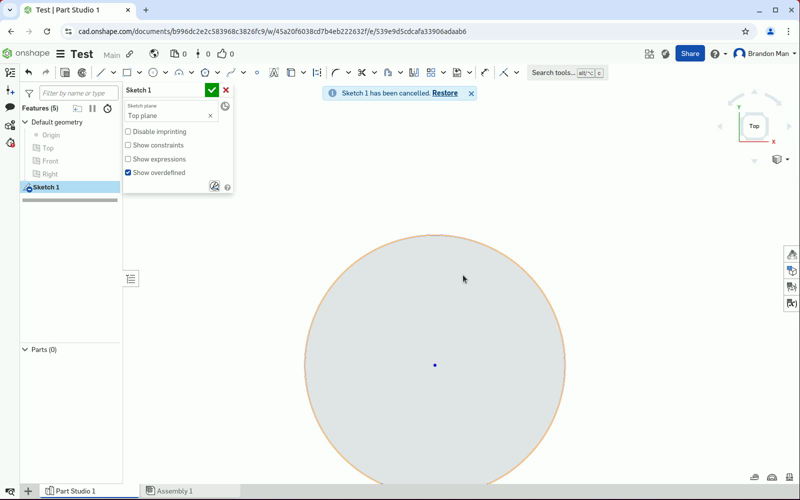
scroll(-6)
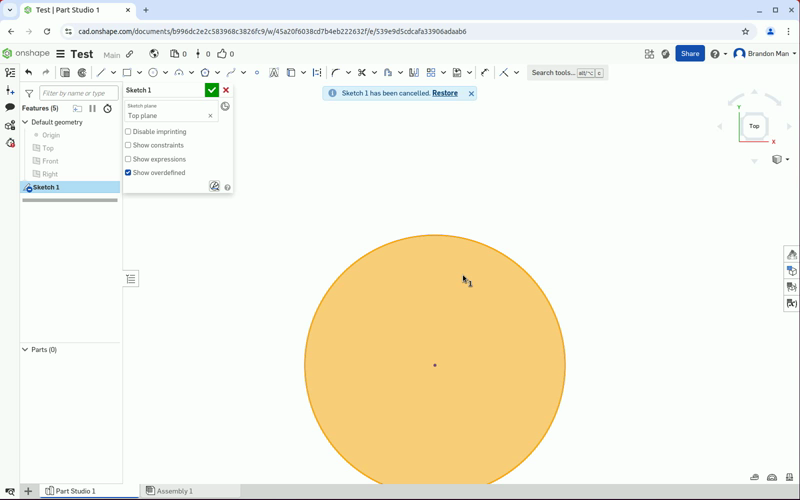
scroll(-6)
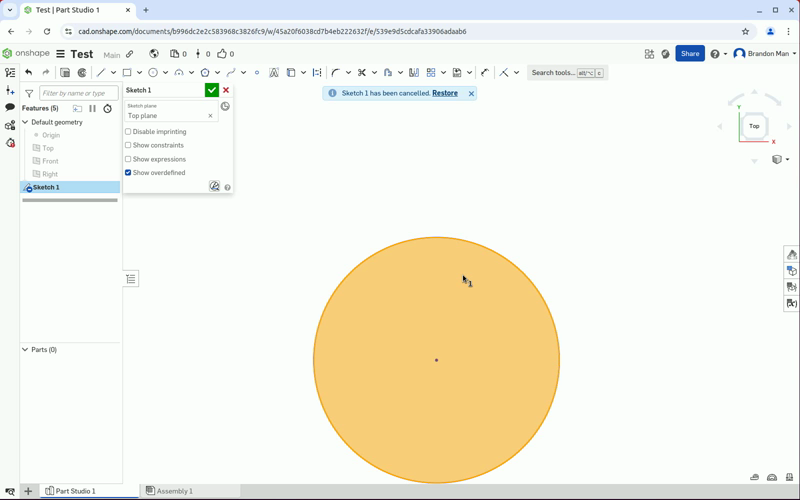
scroll(-6)
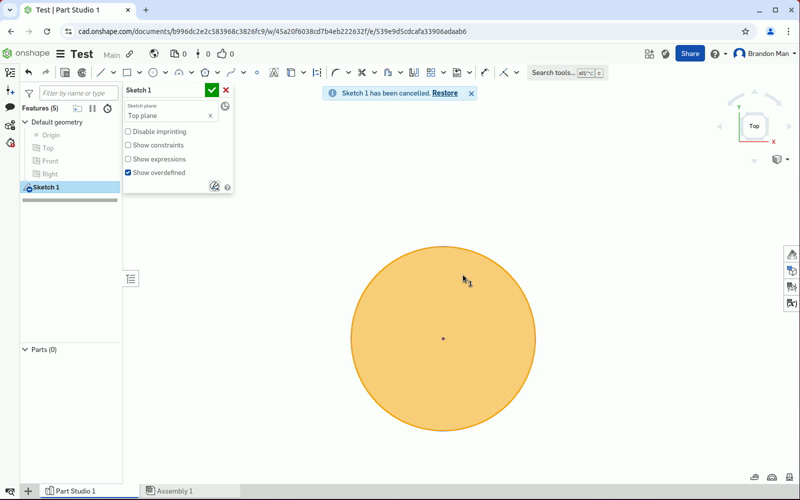
scroll(-6)
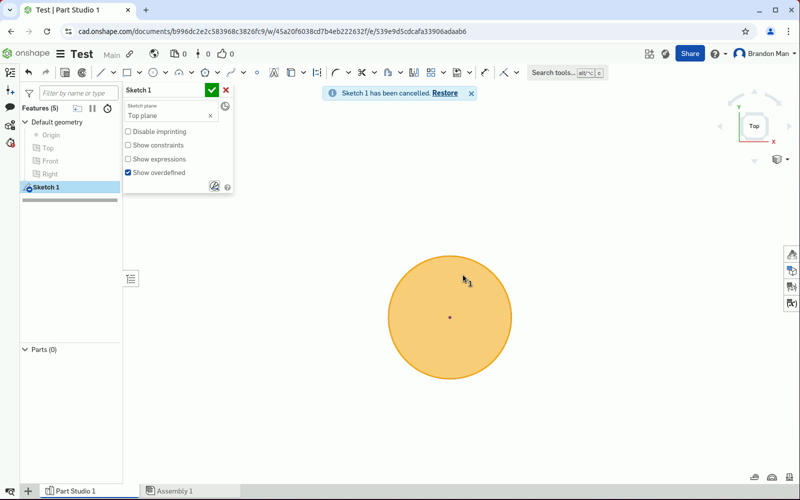
scroll(-6)
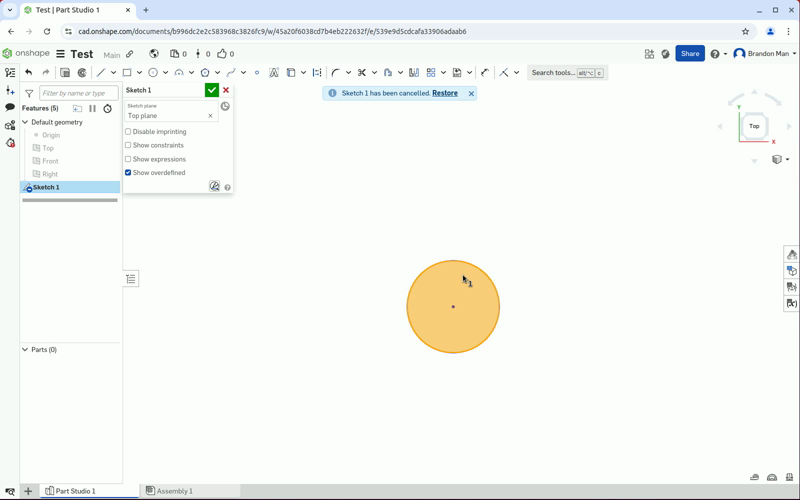
scroll(-6)
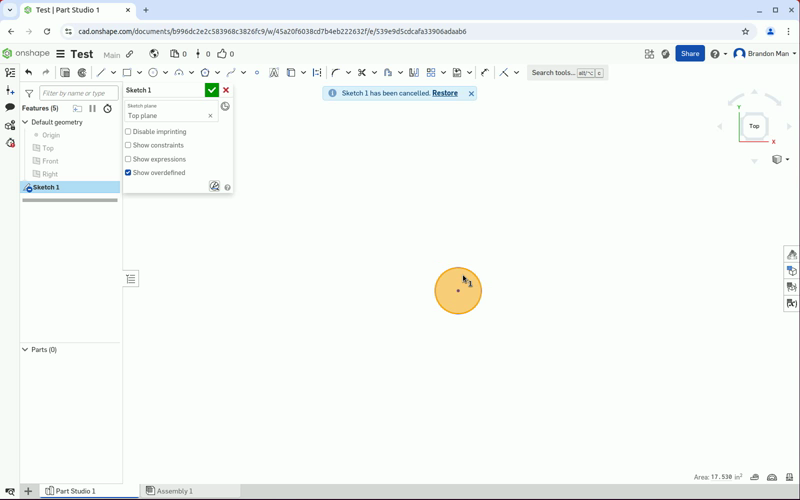
scroll(-6)
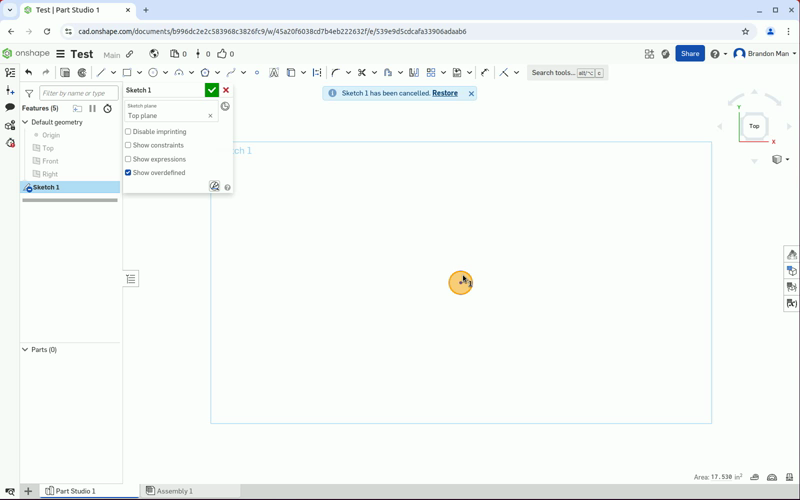
mouse_move(73, 352)
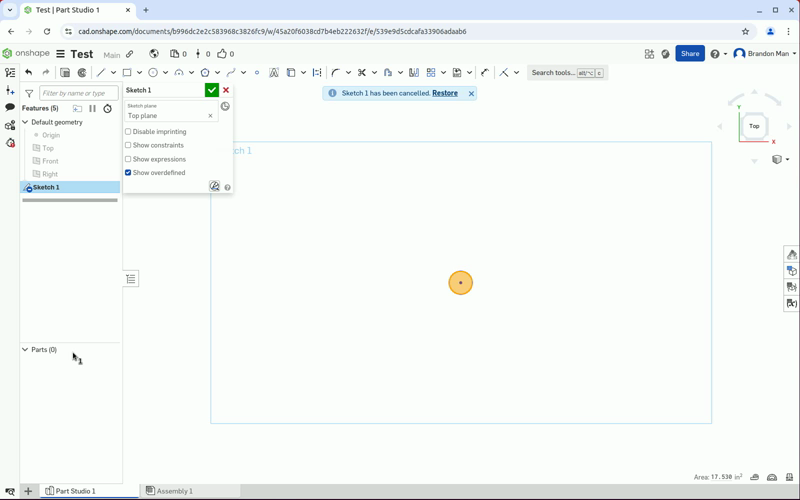
key(shift+y)
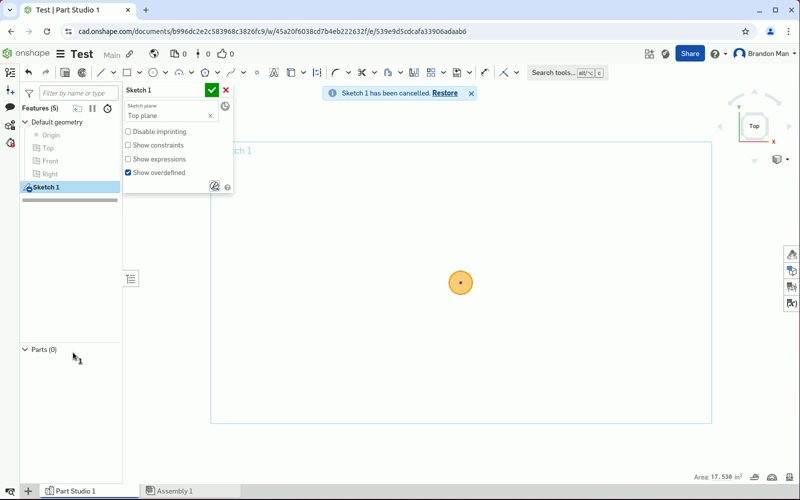
key(shift+e)
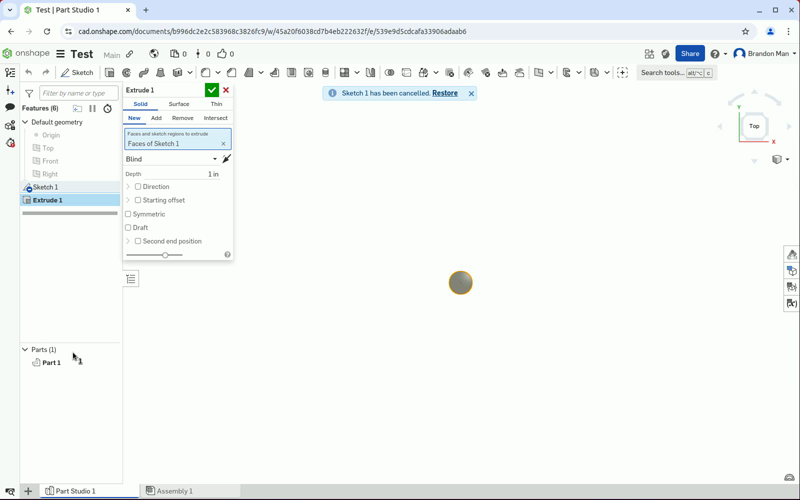
mouse_move(143, 106)
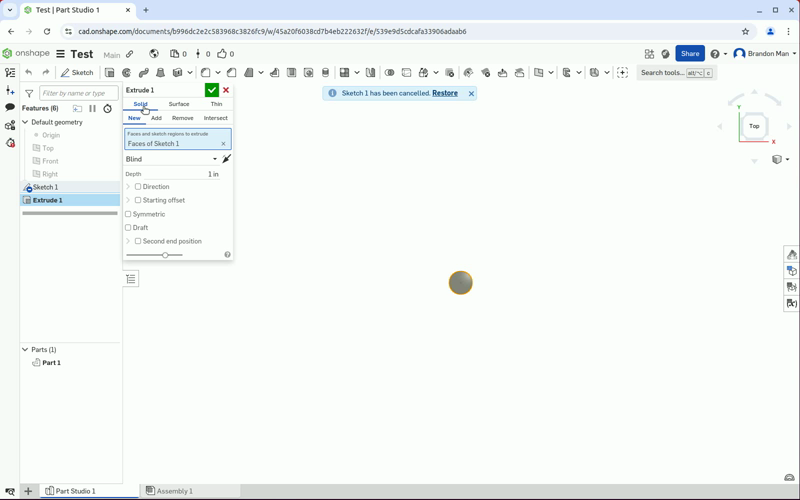
click(143, 106)
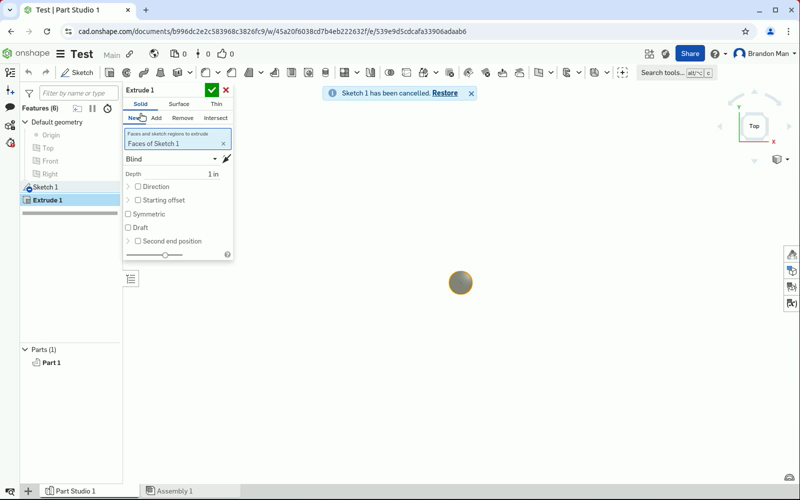
mouse_move(137, 120)
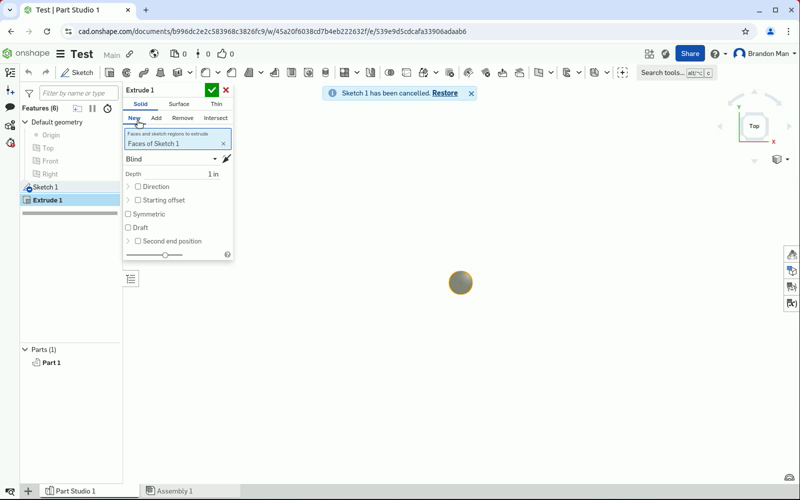
click(137, 120)
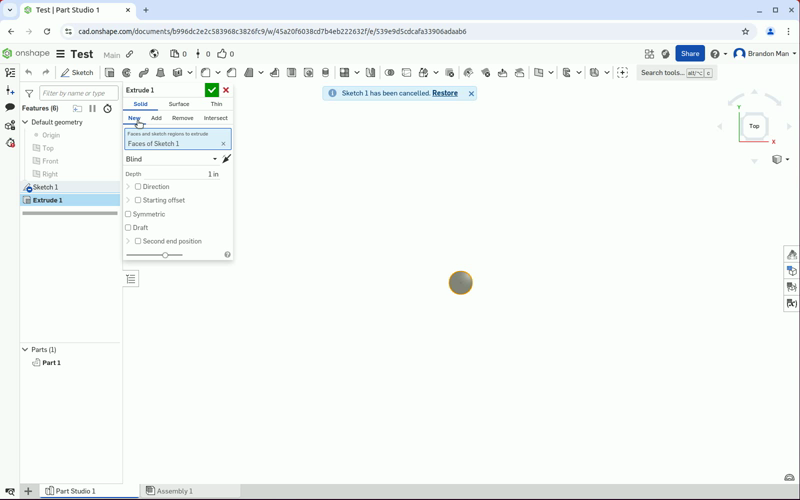
key(tab, 4)
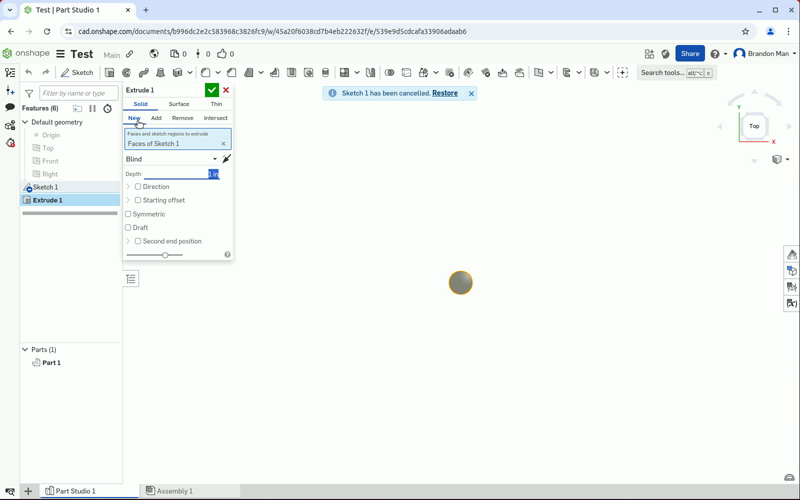
text(23.108)
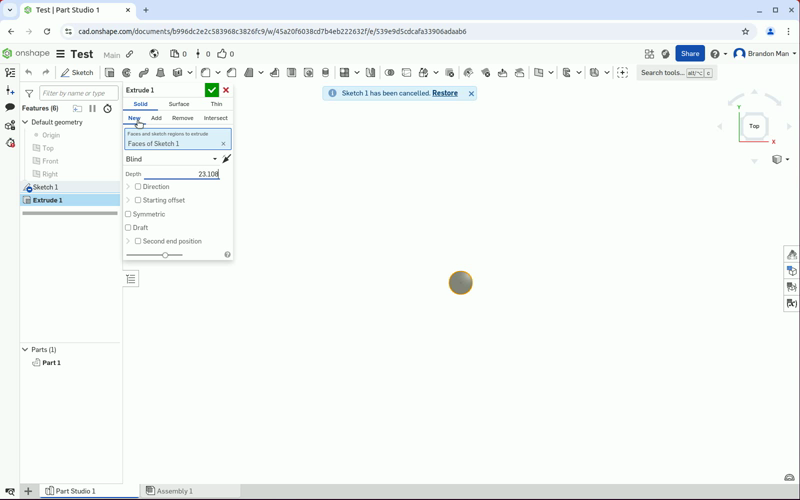
key(enter)
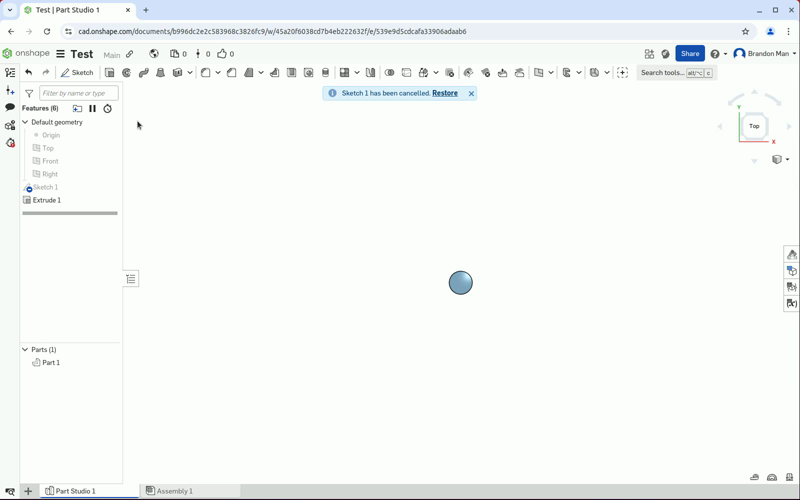
key(shift+h)
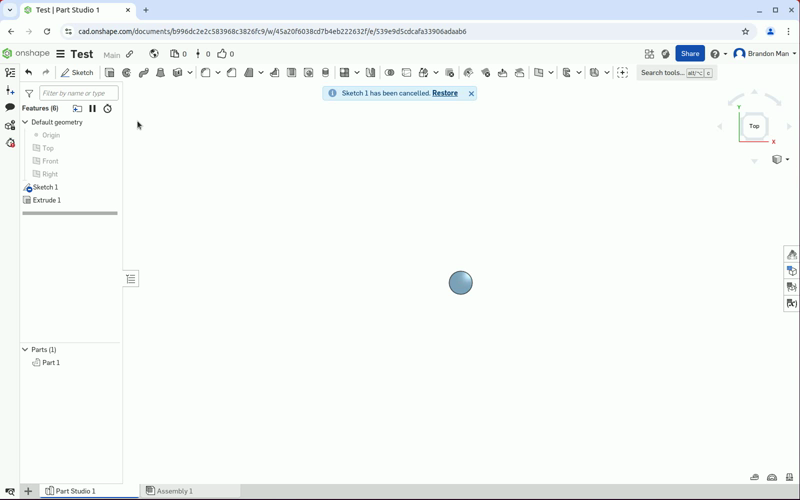
key(shift+h)
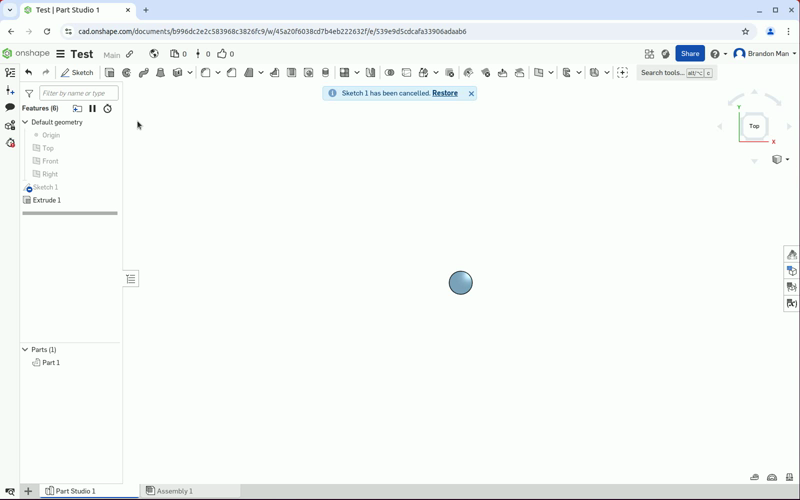
mouse_move(73, 189)
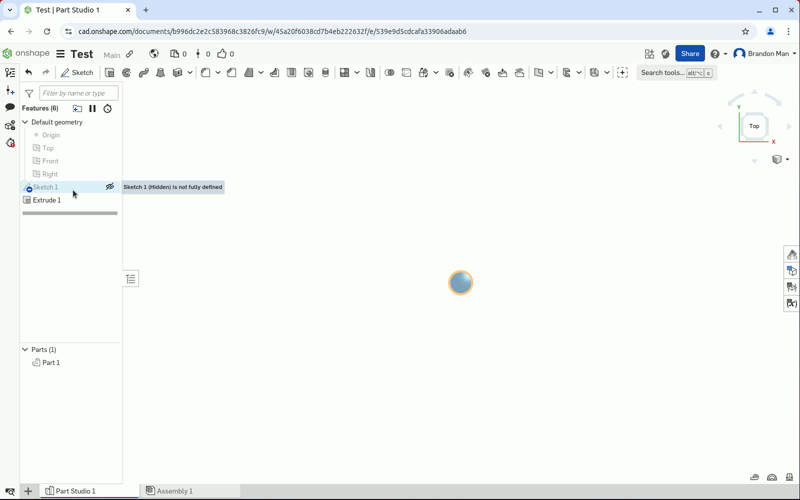
click(73, 189)
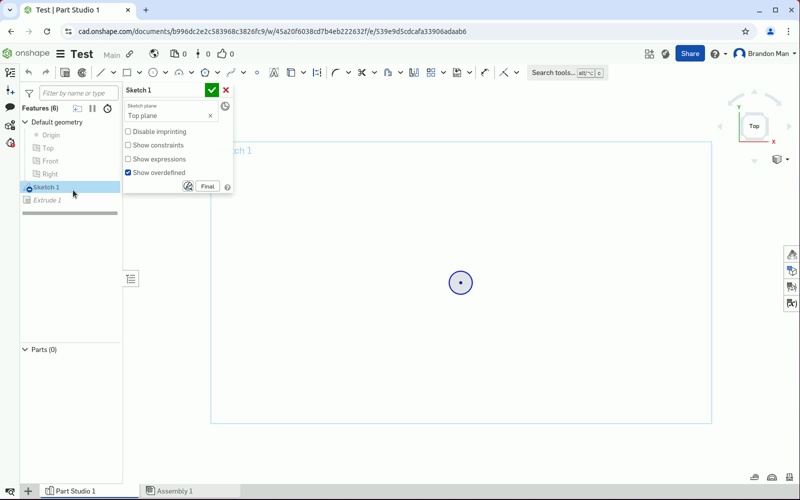
mouse_move(229, 92)
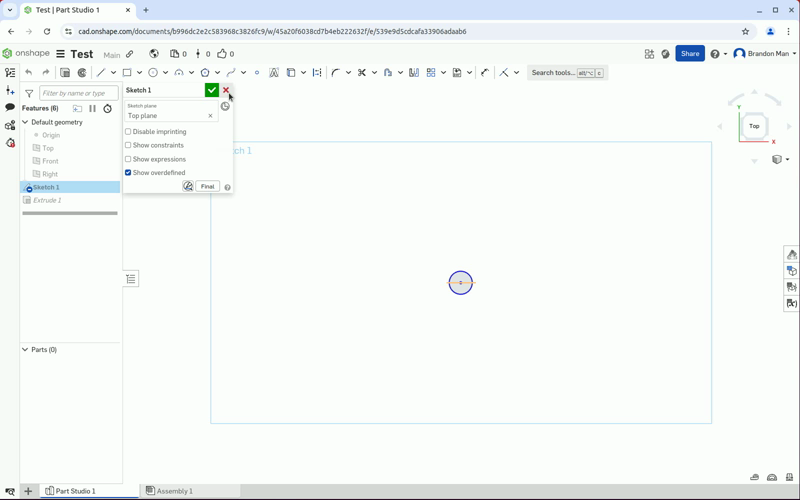
click(229, 92)
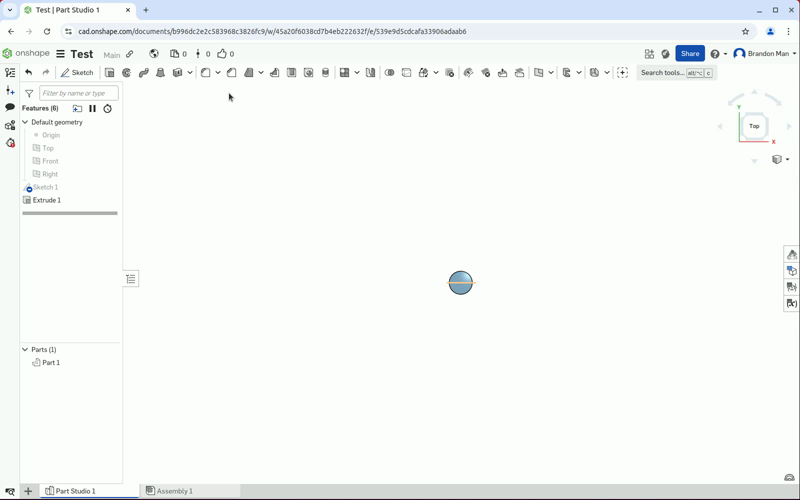
mouse_move(73, 352)
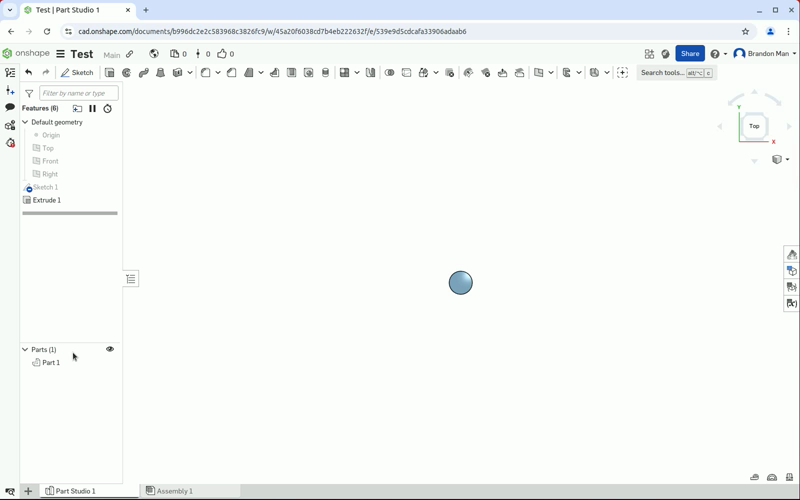
key(y)
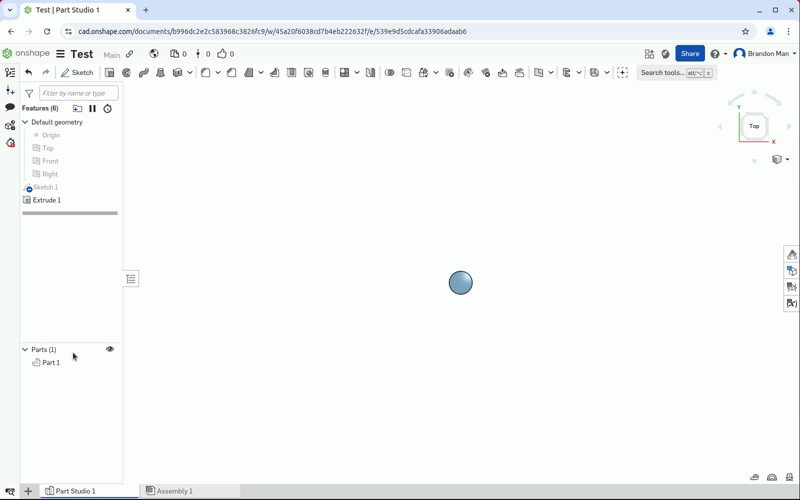
key(shift+p)
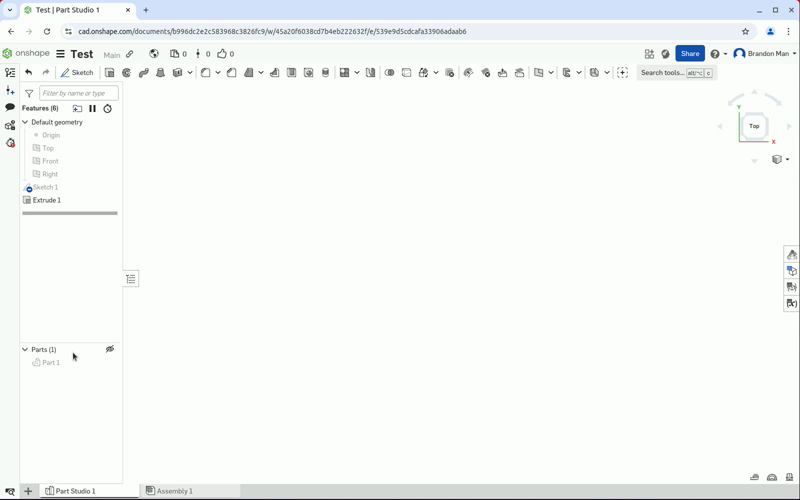
key(space)
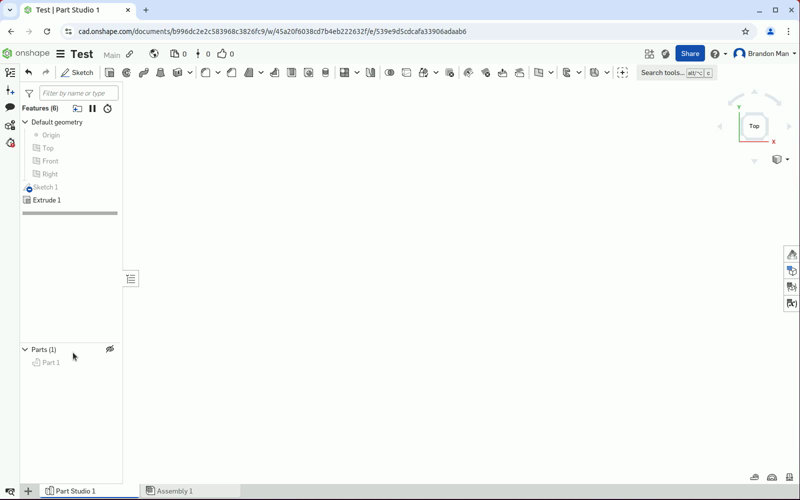
key_down(shift)
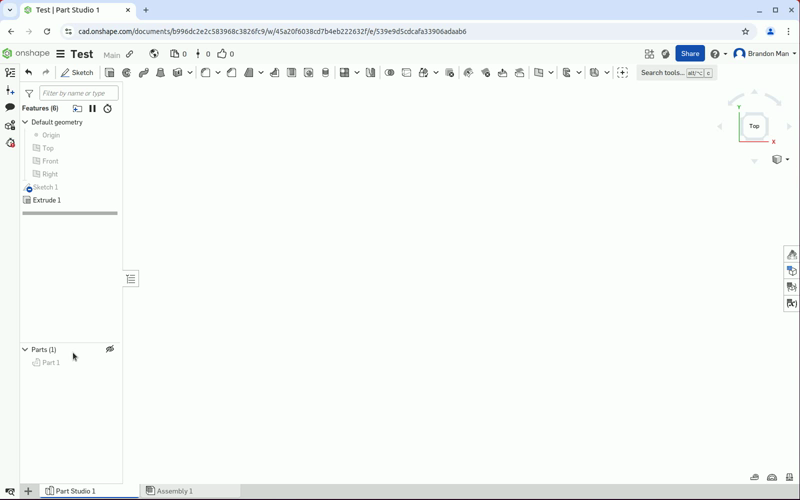
key(up)
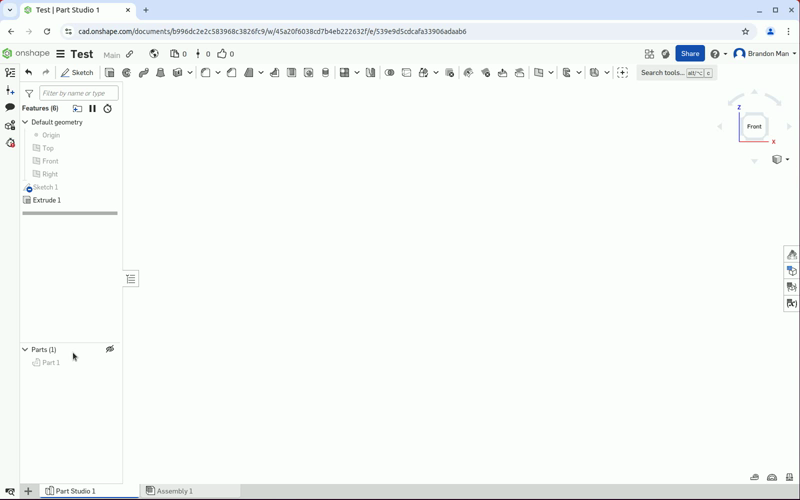
key_up(shift)
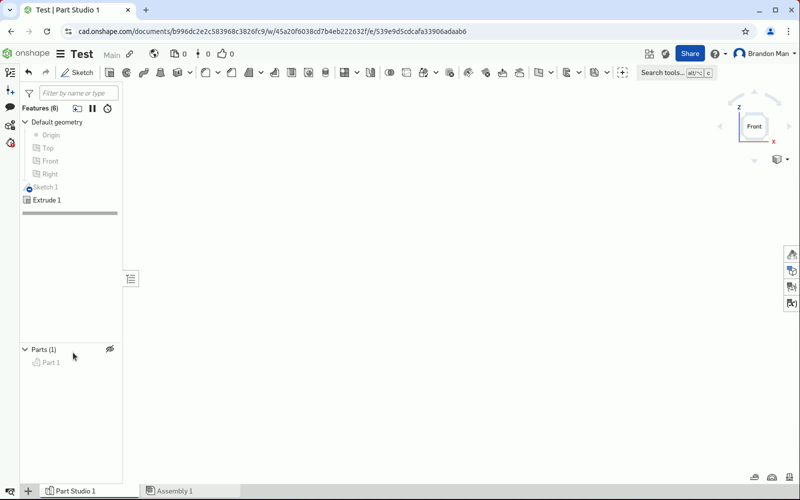
mouse_move(73, 352)
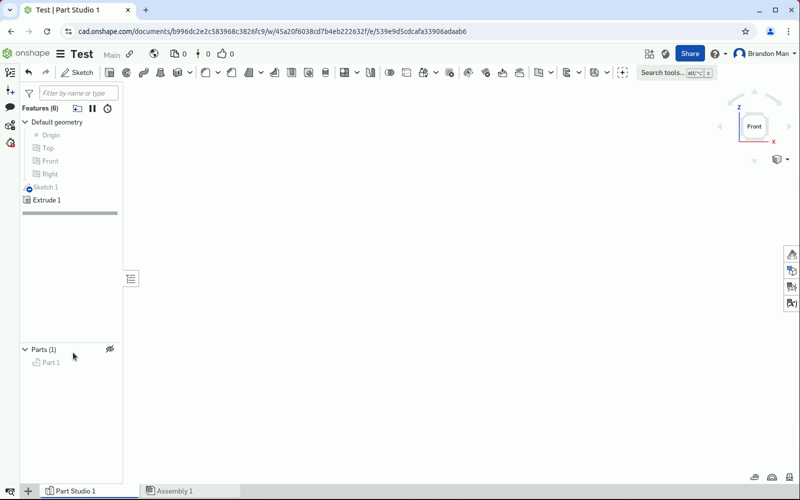
key(shift+y)
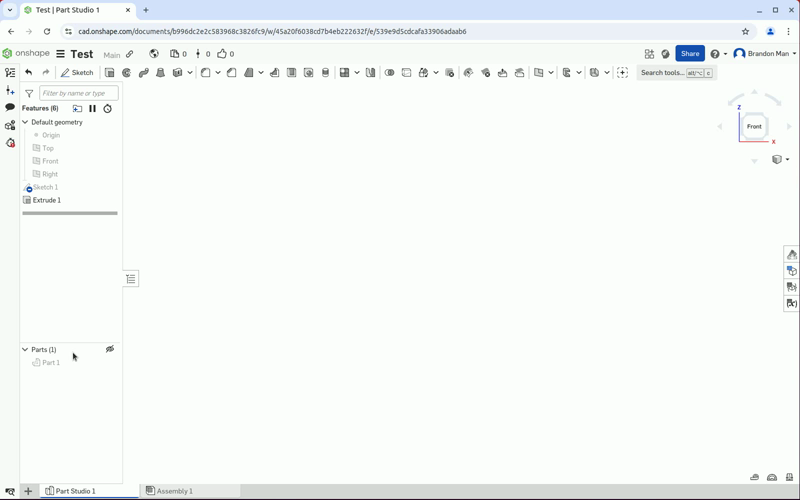
key(shift+s)
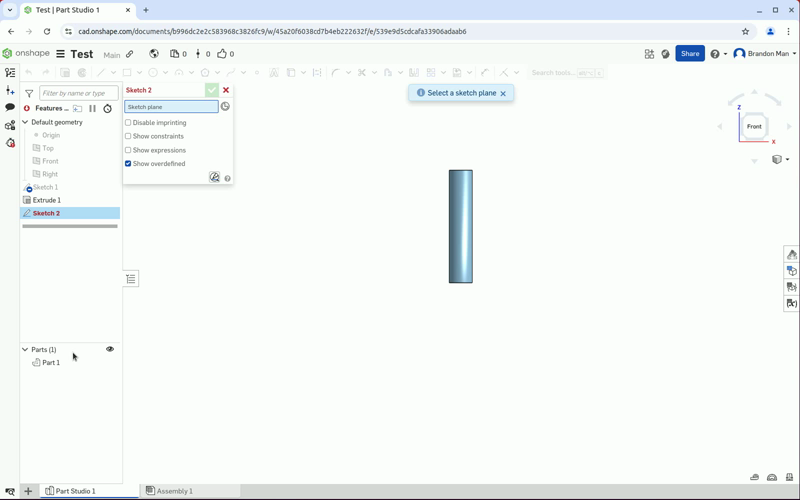
mouse_move(73, 163)
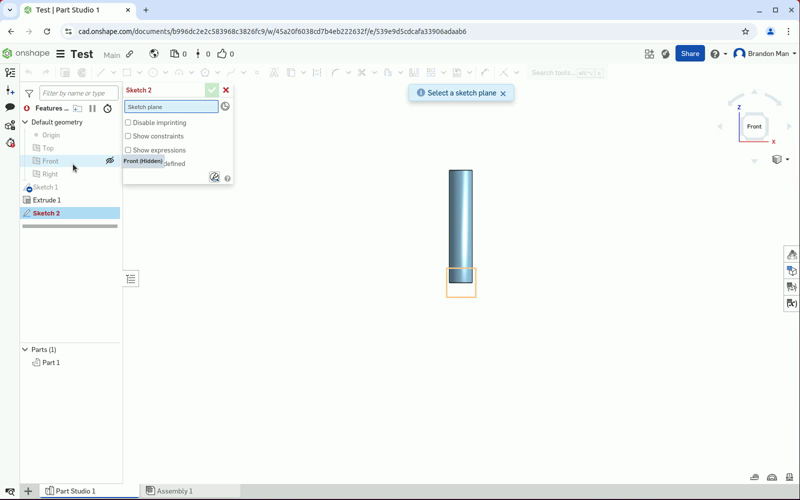
click(73, 163)
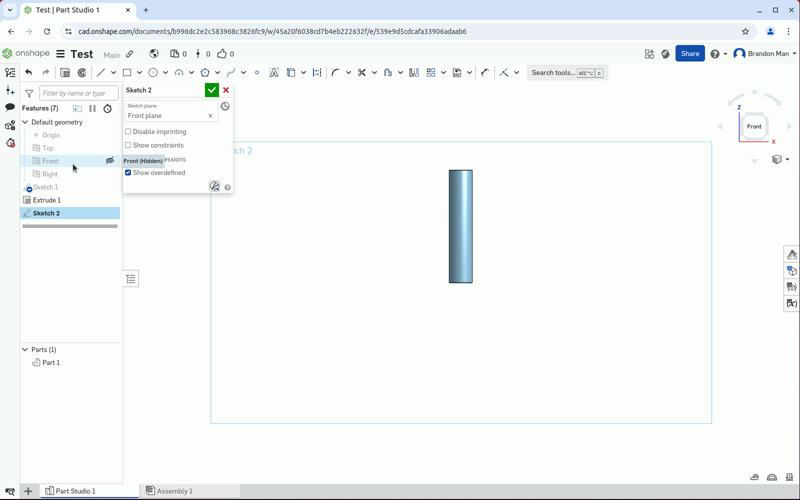
mouse_move(73, 352)
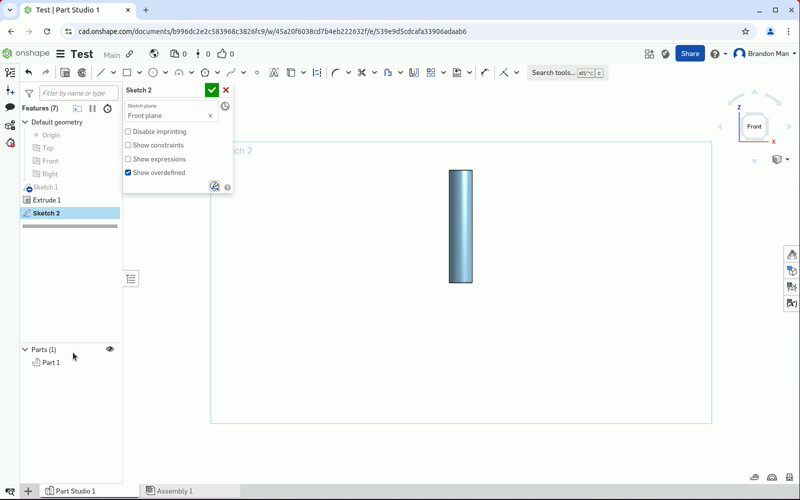
key(y)
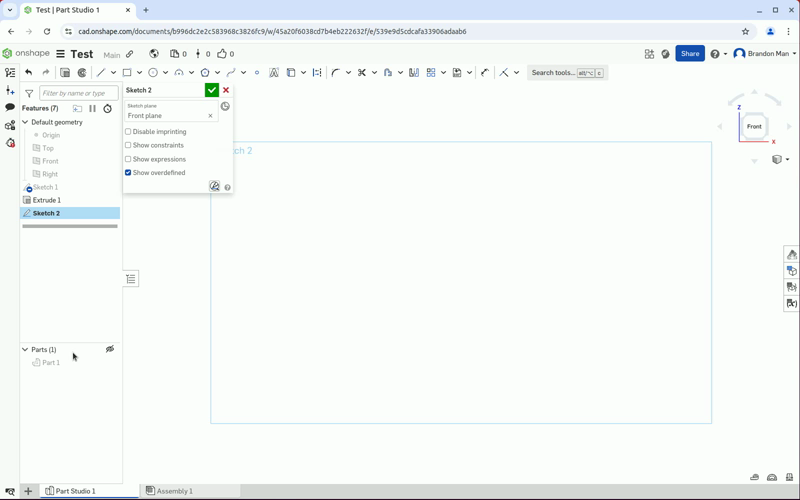
key(l)
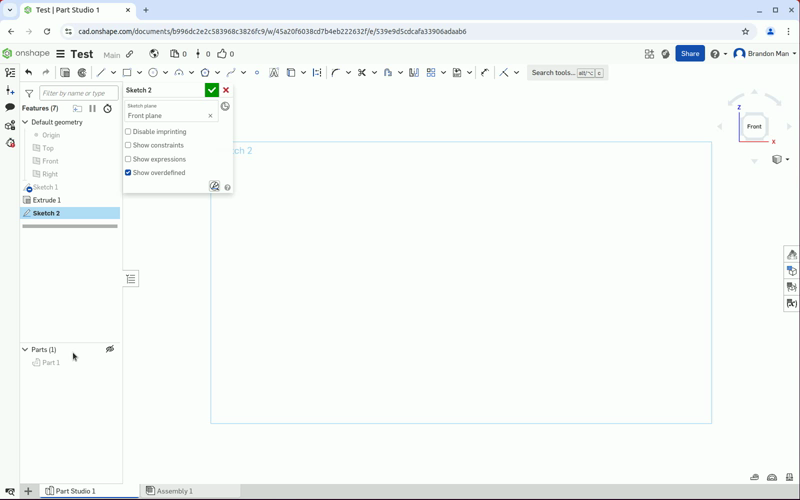
key_down(shift)
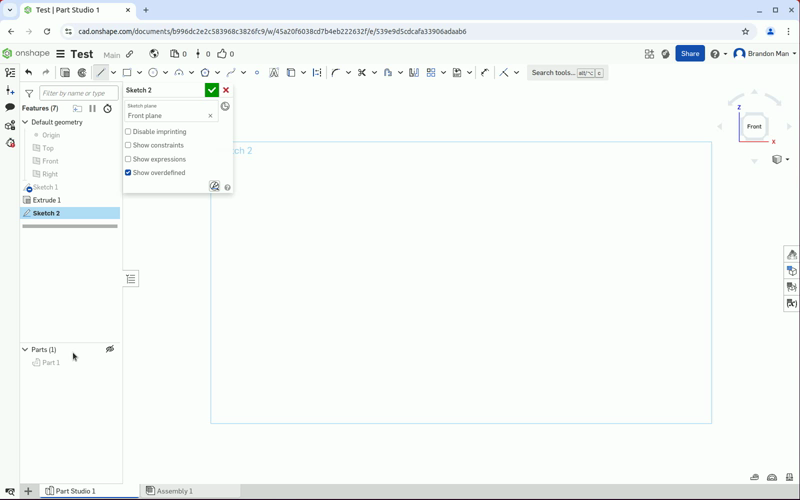
mouse_move(453, 200)
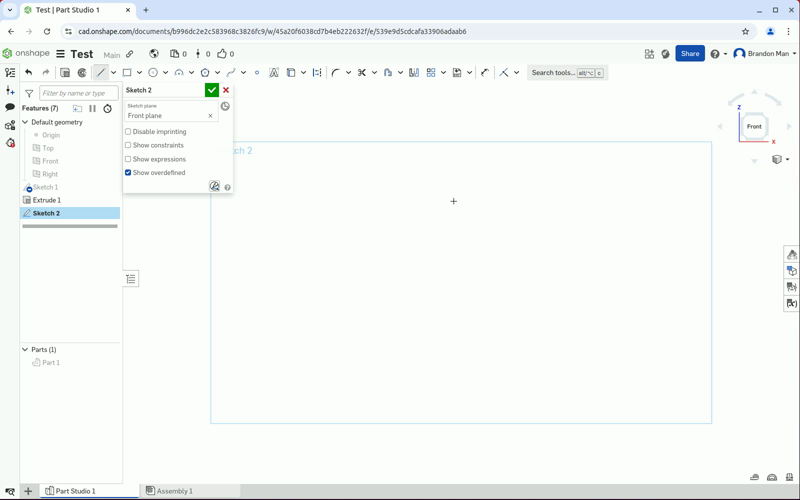
click(453, 200)
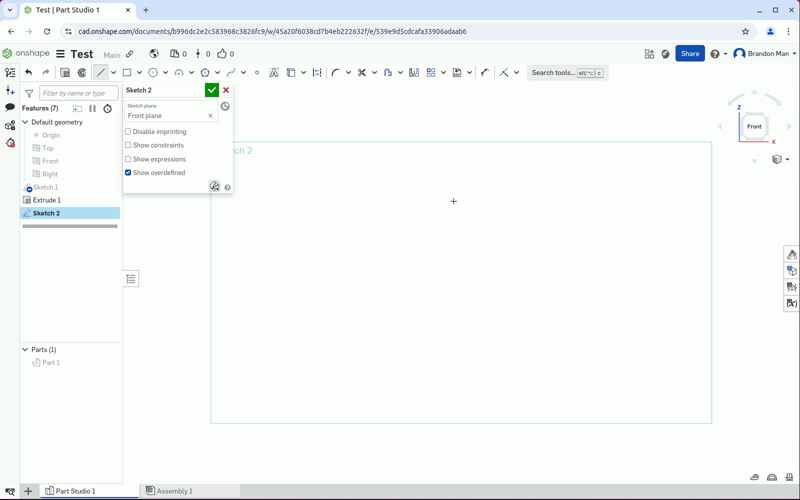
key_up(shift)
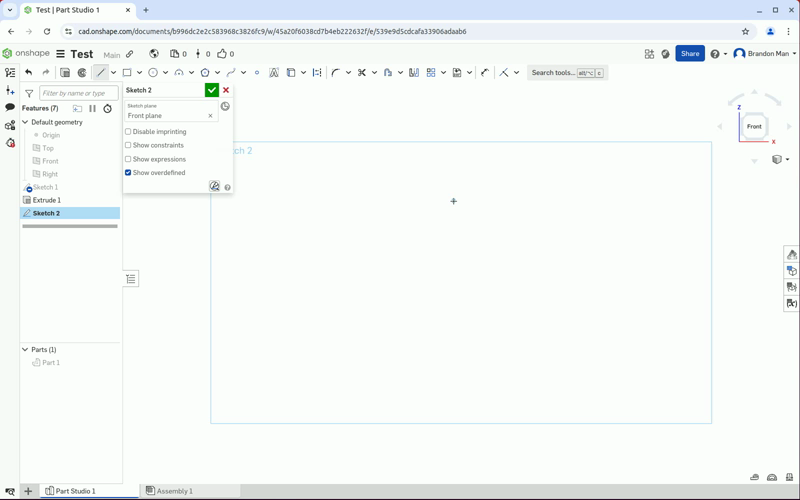
key_down(shift)
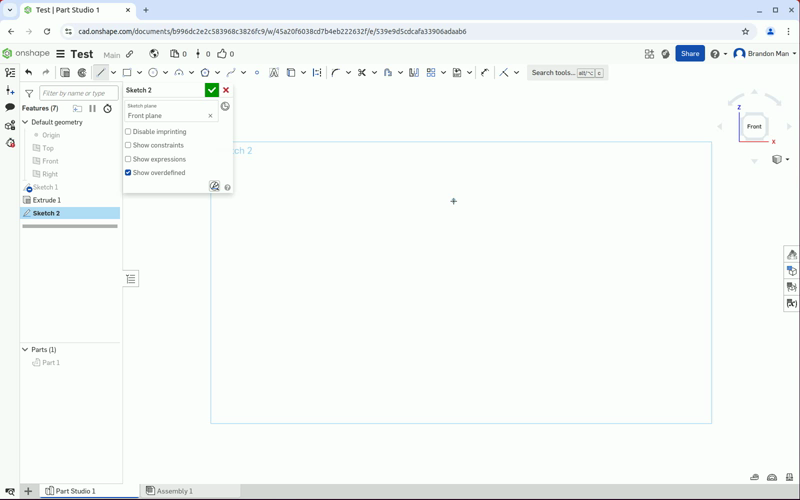
mouse_move(483, 200)
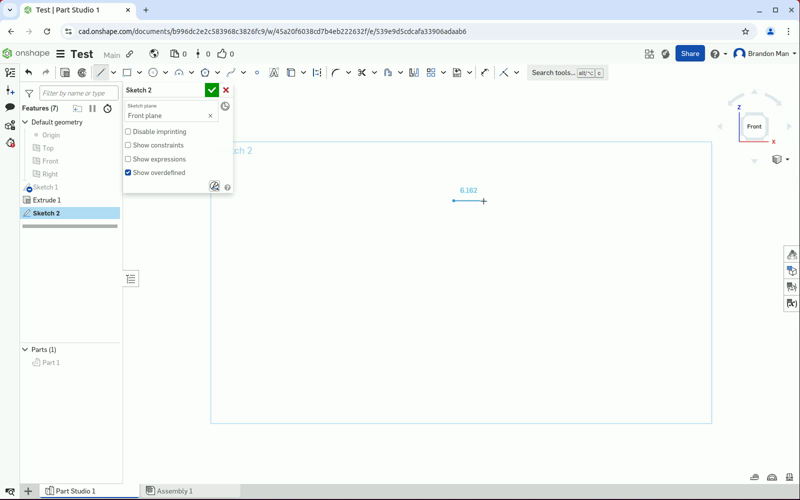
mouse_move(470, 200)
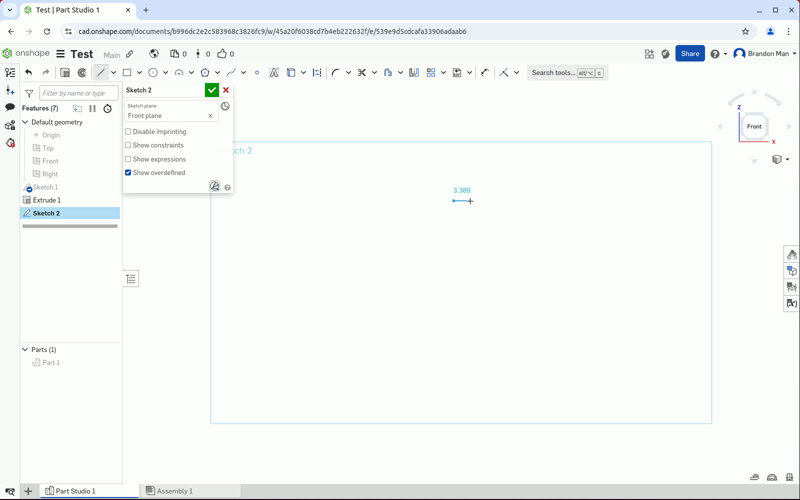
click(470, 200)
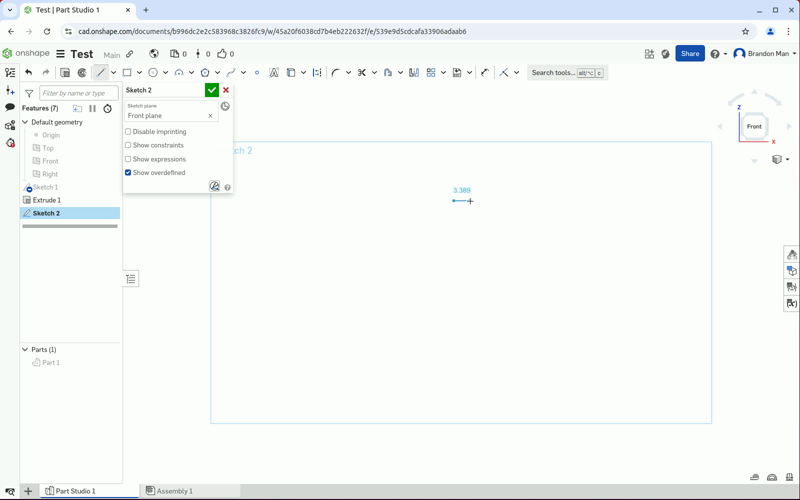
key_up(shift)
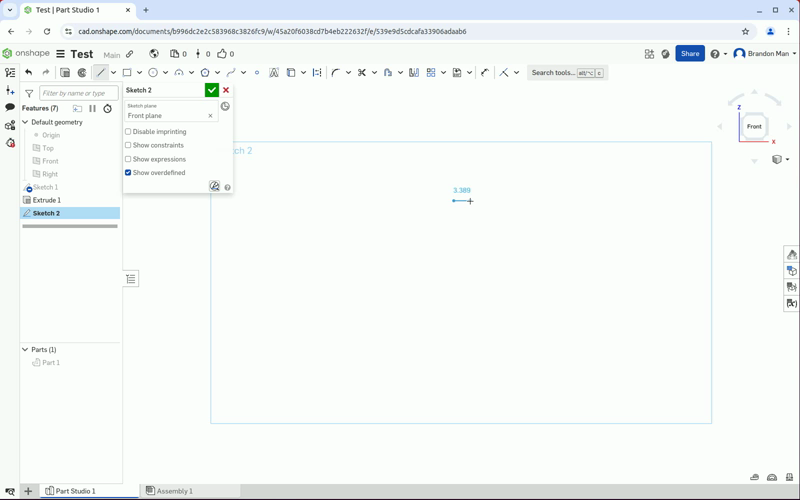
key_down(shift)
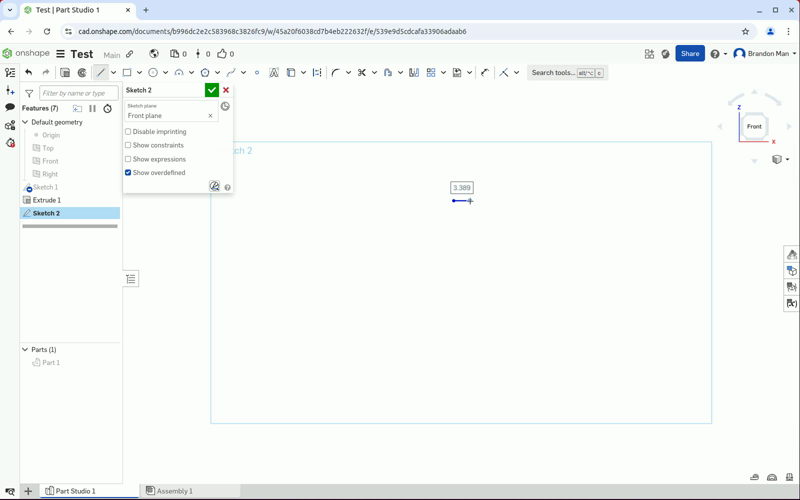
mouse_move(500, 200)
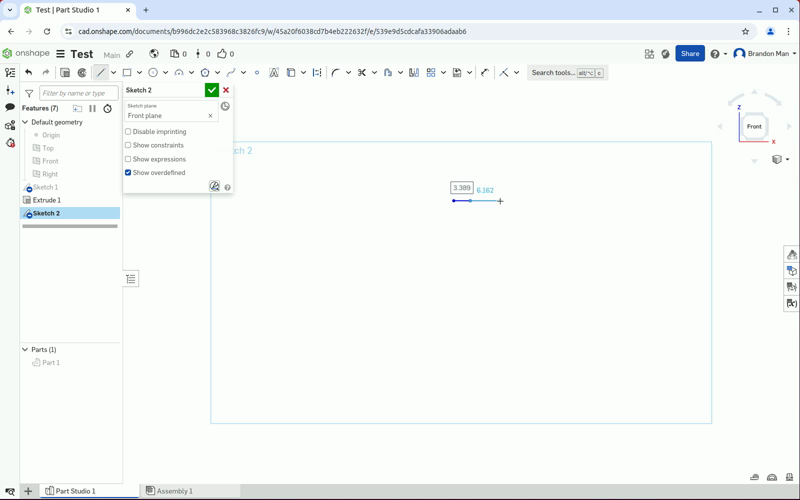
mouse_move(470, 184)
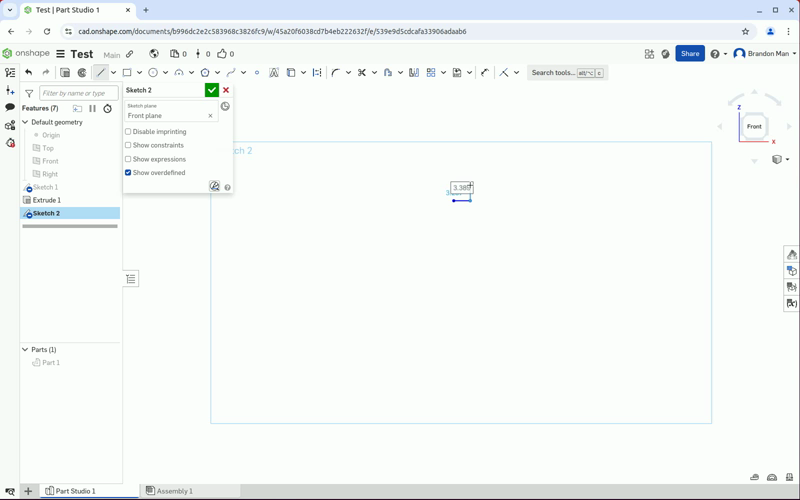
click(470, 184)
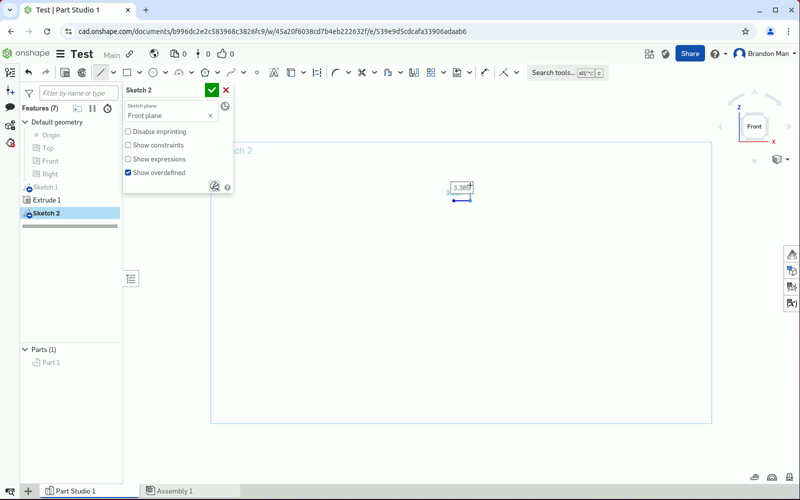
key_up(shift)
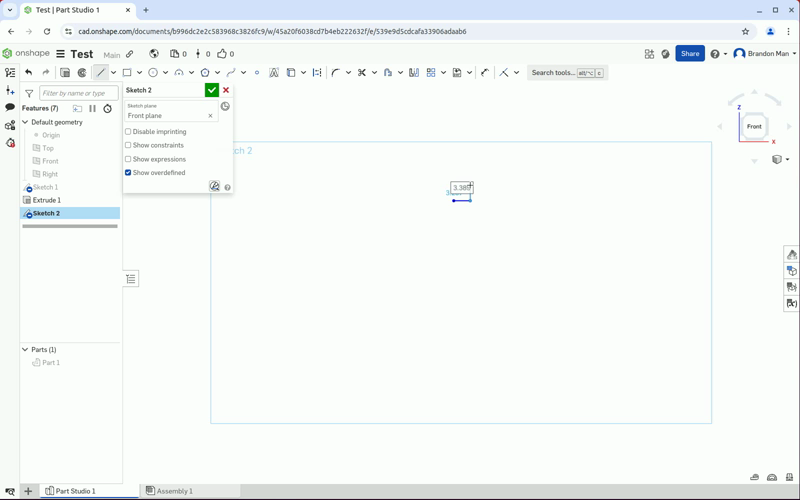
key_down(shift)
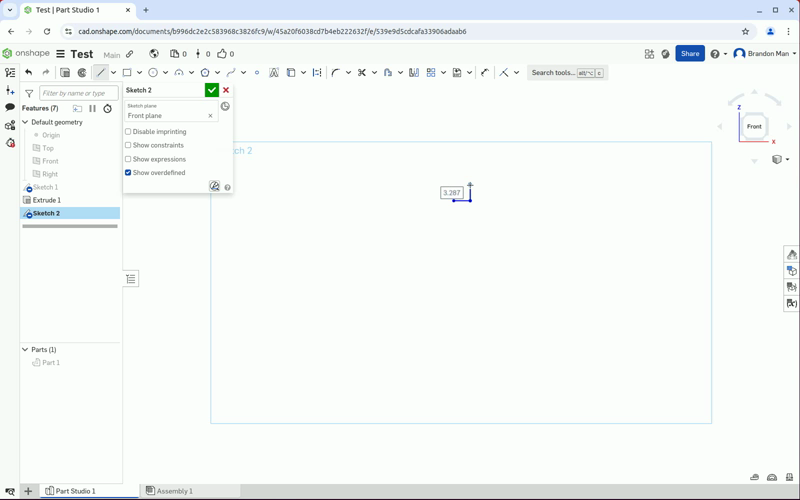
mouse_move(500, 184)
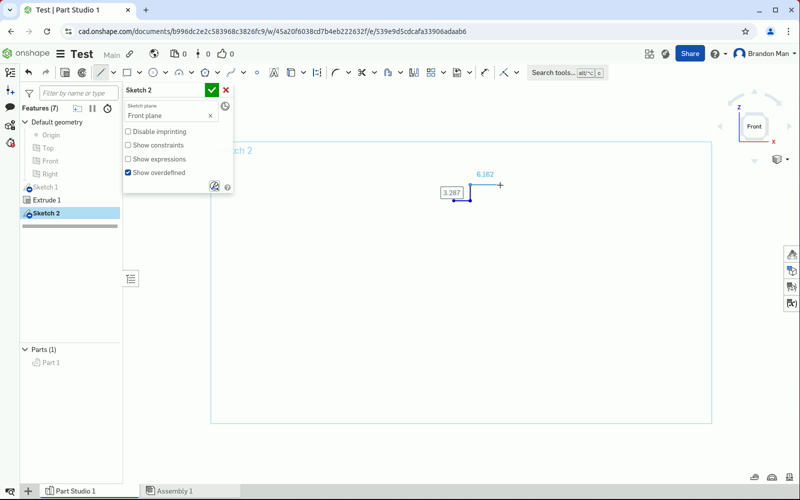
mouse_move(453, 184)
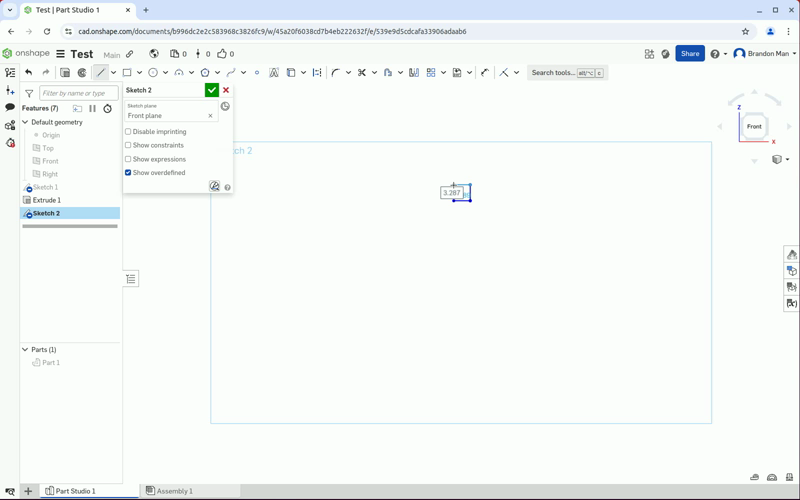
click(453, 184)
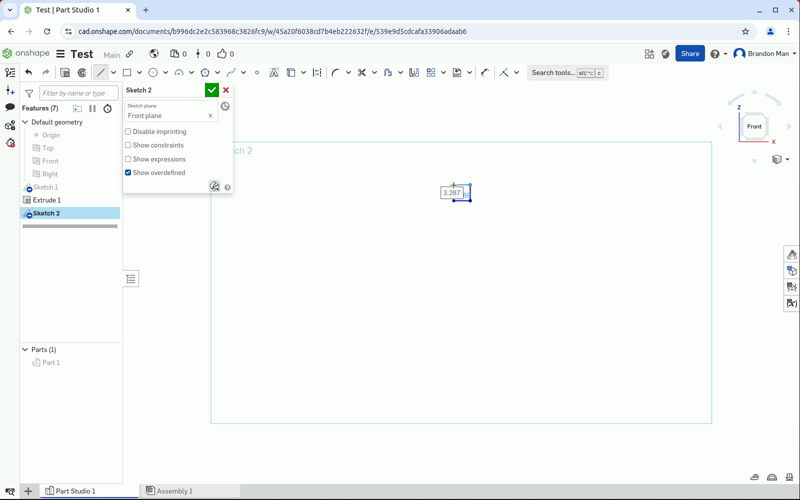
key_up(shift)
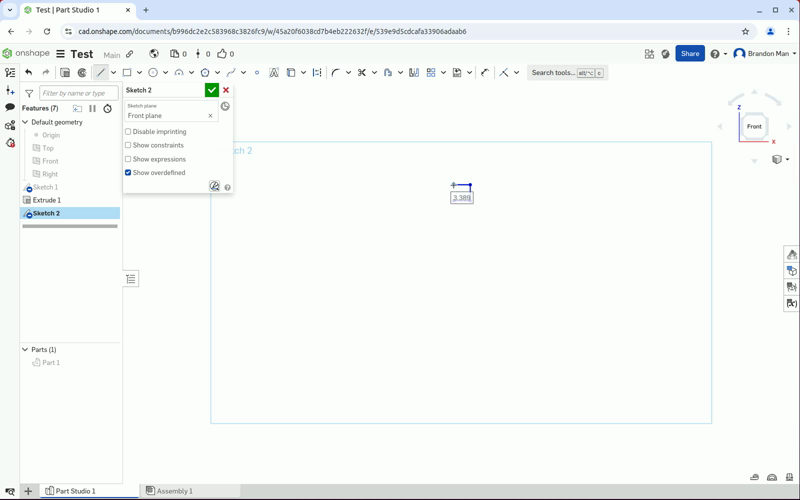
mouse_move(483, 184)
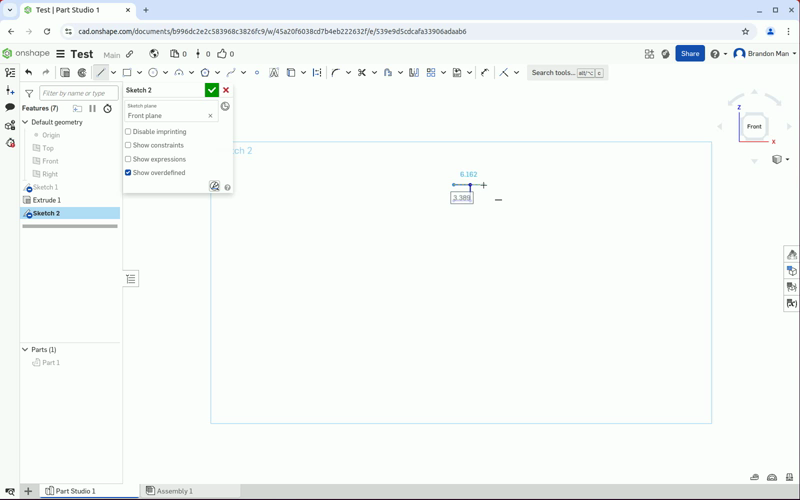
key_down(shift)
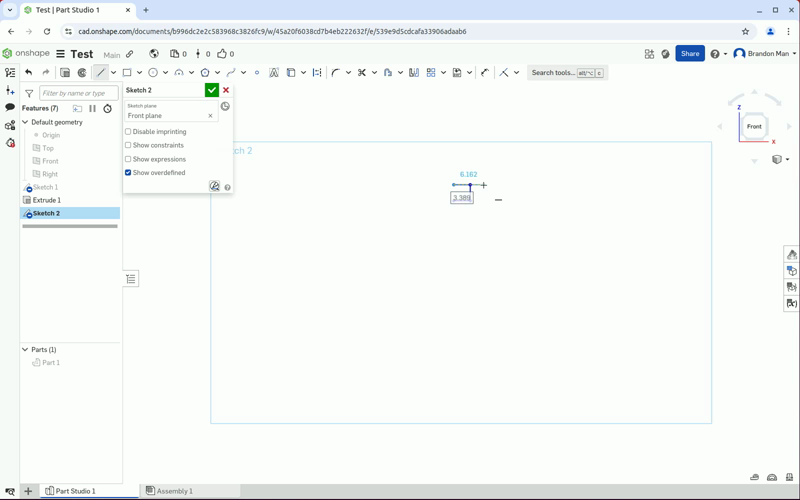
mouse_move(453, 200)
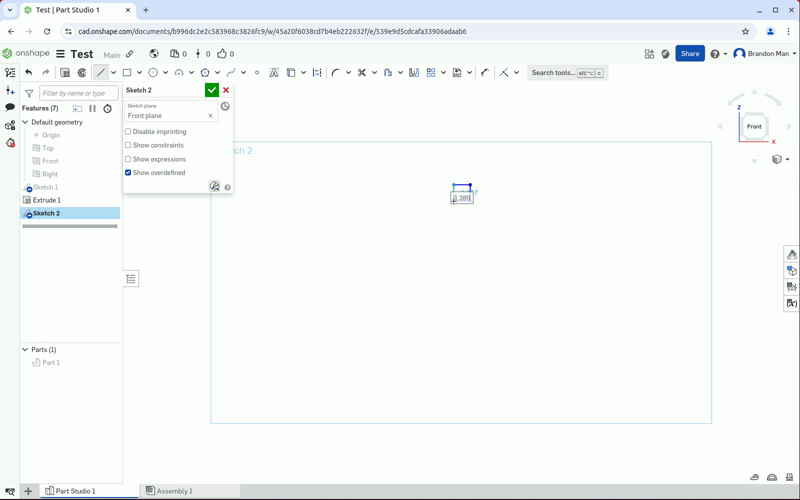
key_up(shift)
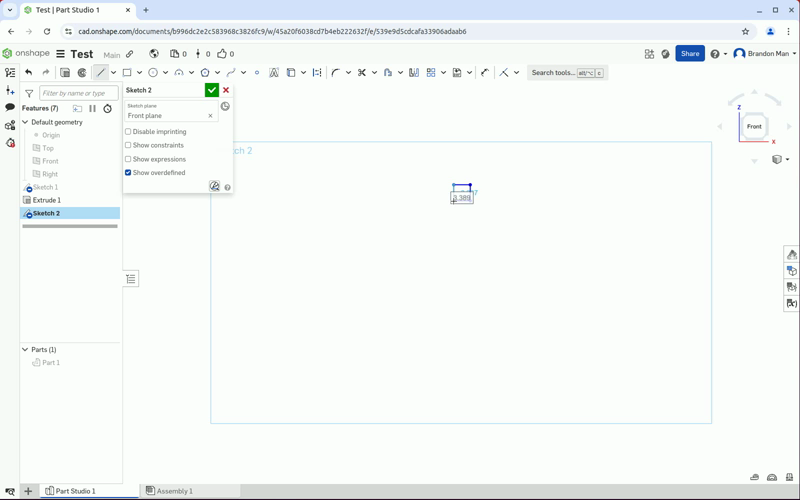
click(453, 200)
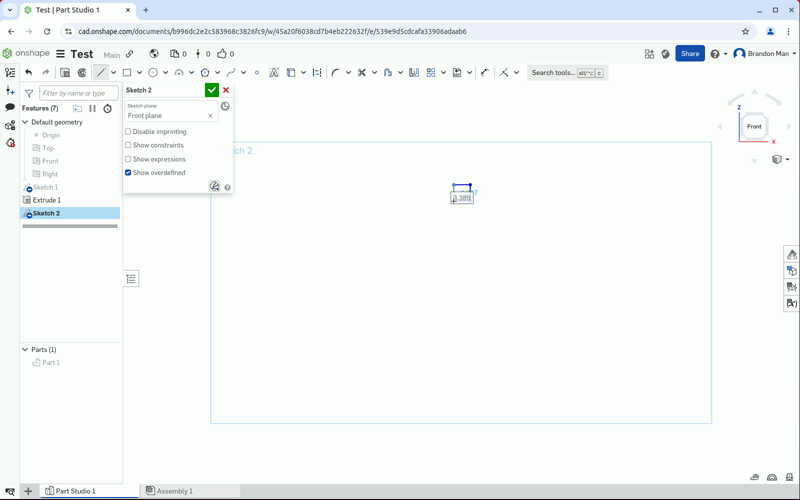
key(esc)
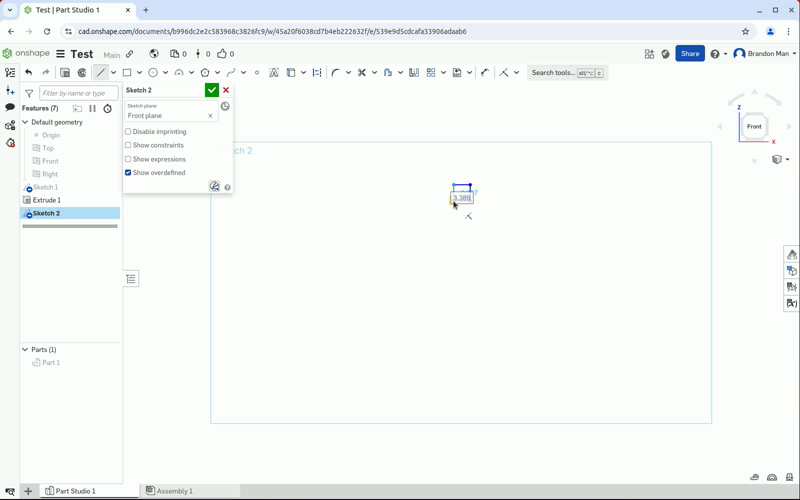
mouse_move(465, 188)
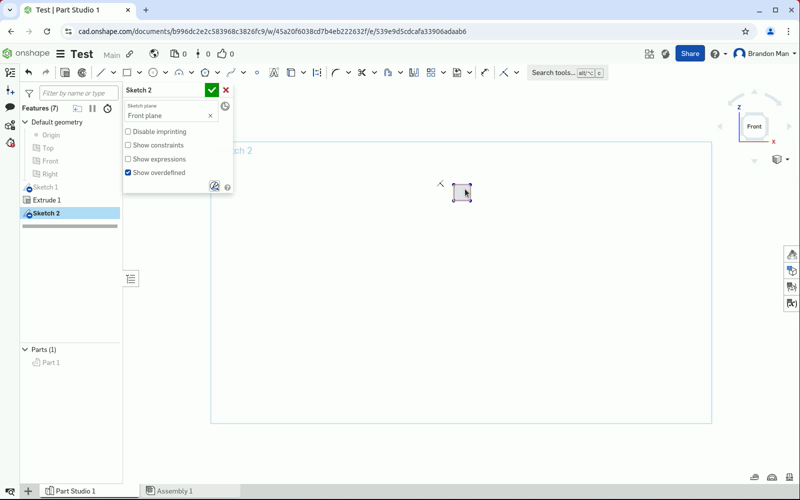
scroll(6)
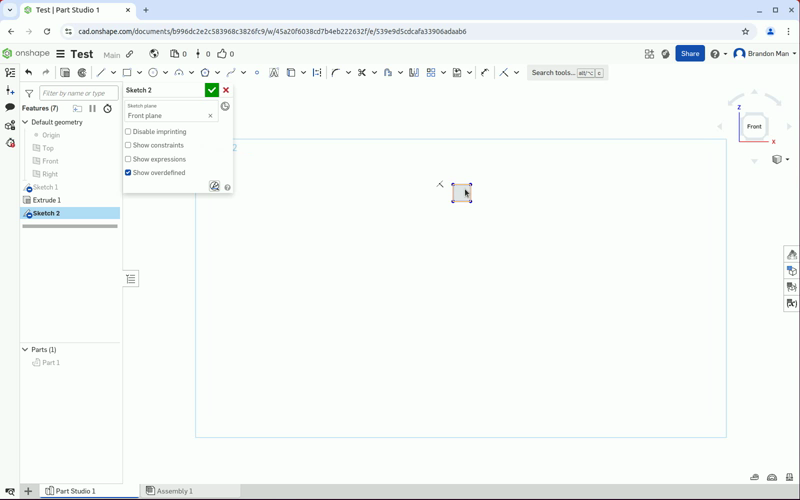
scroll(6)
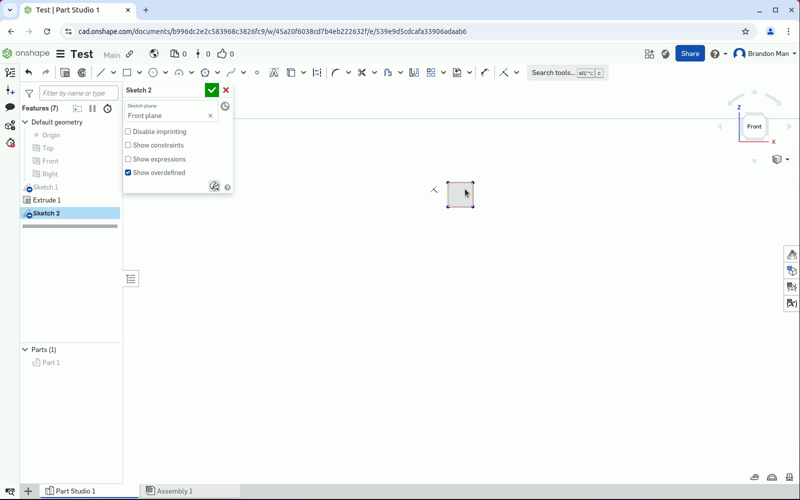
scroll(6)
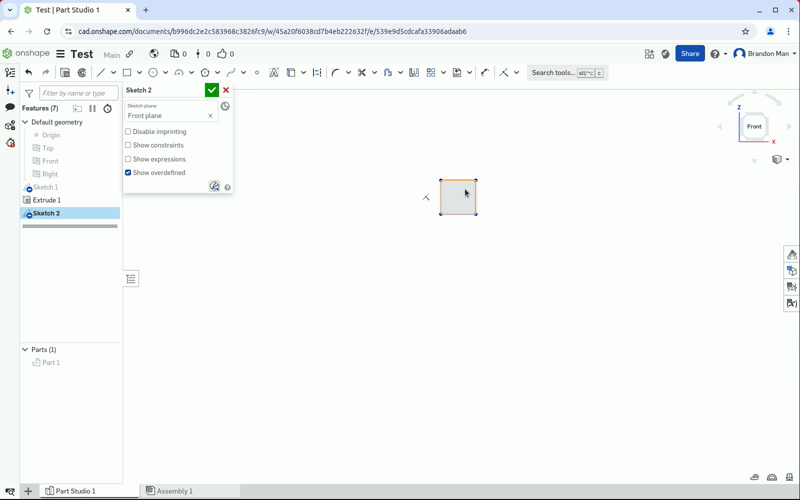
scroll(6)
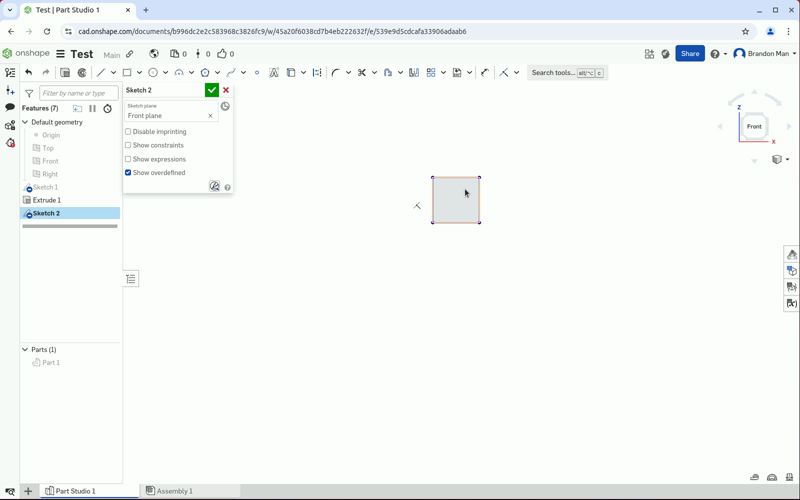
scroll(6)
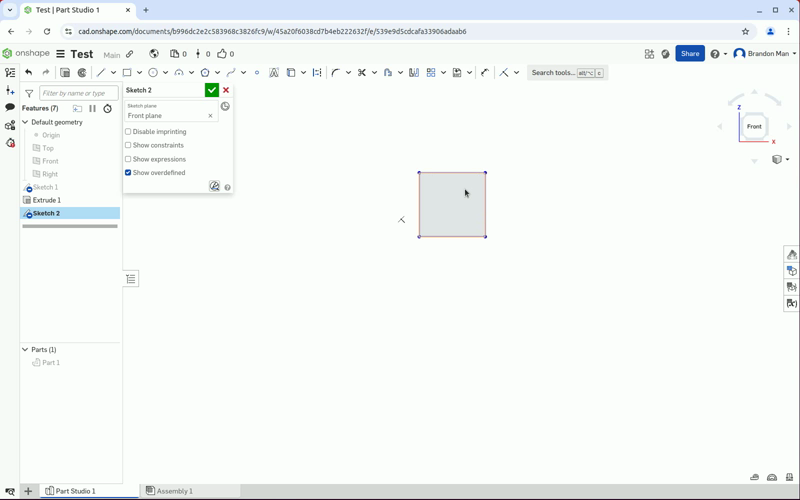
scroll(6)
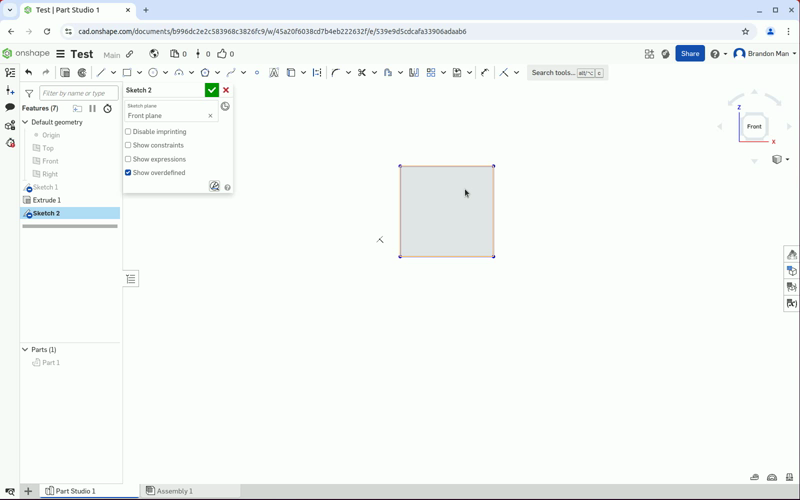
scroll(6)
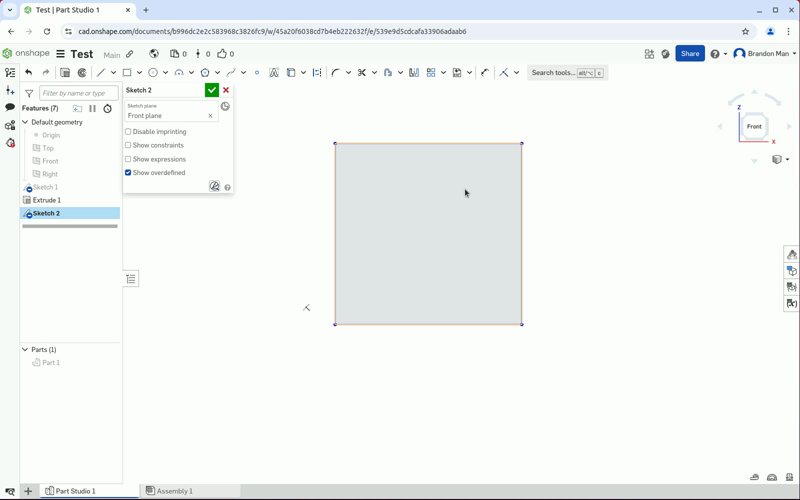
click(465, 188)
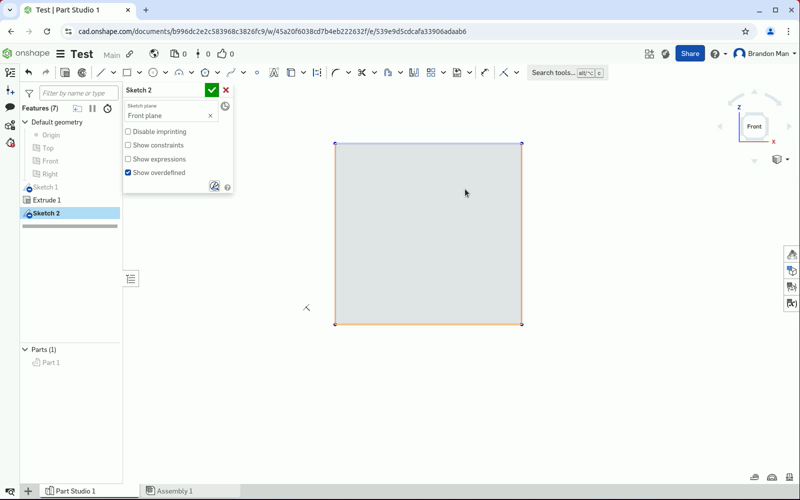
scroll(-6)
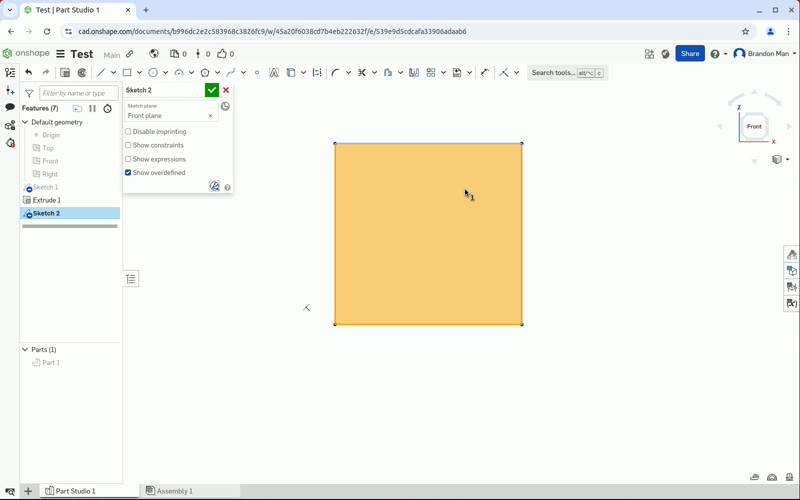
scroll(-6)
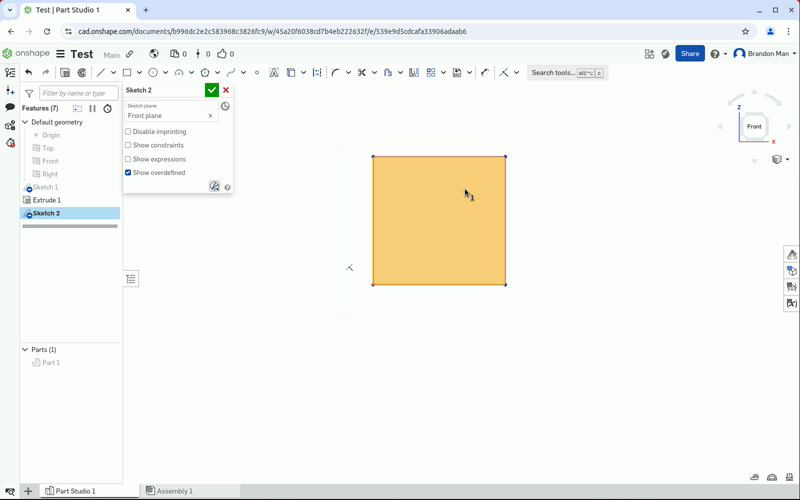
scroll(-6)
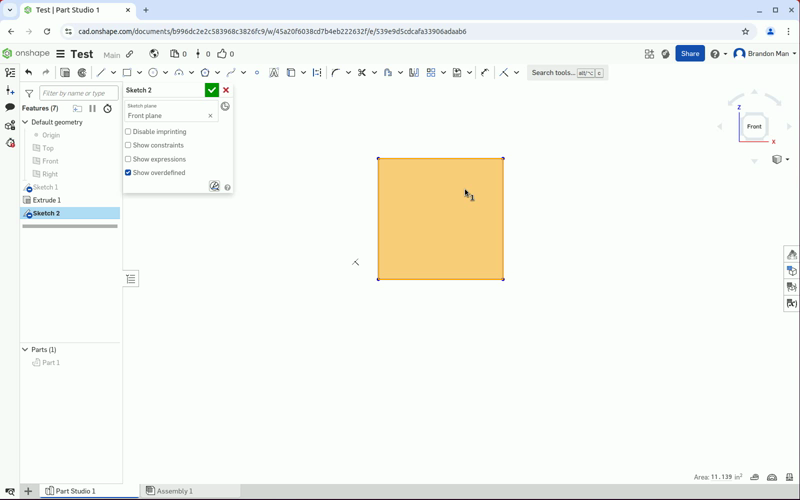
scroll(-6)
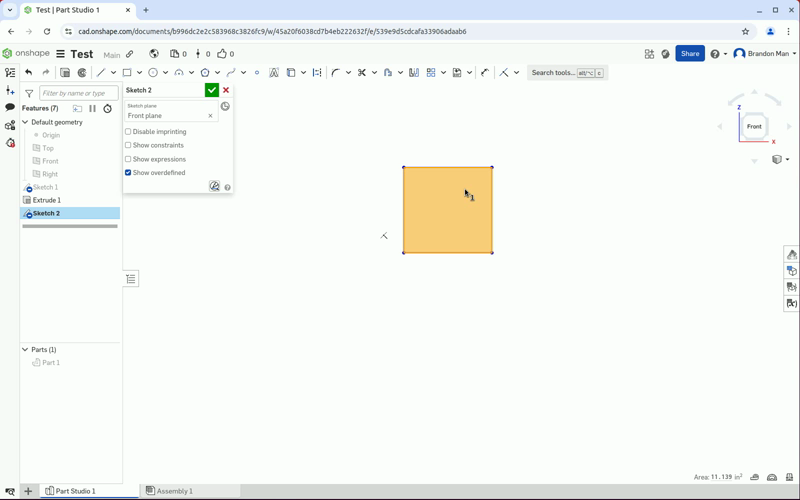
scroll(-6)
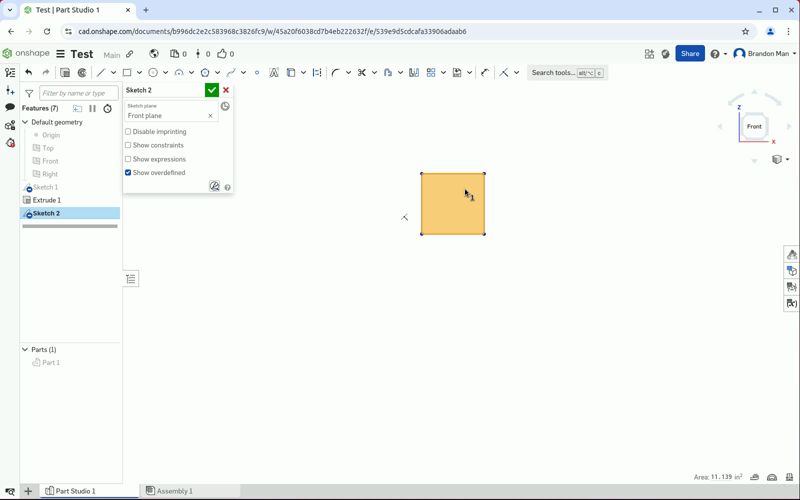
scroll(-6)
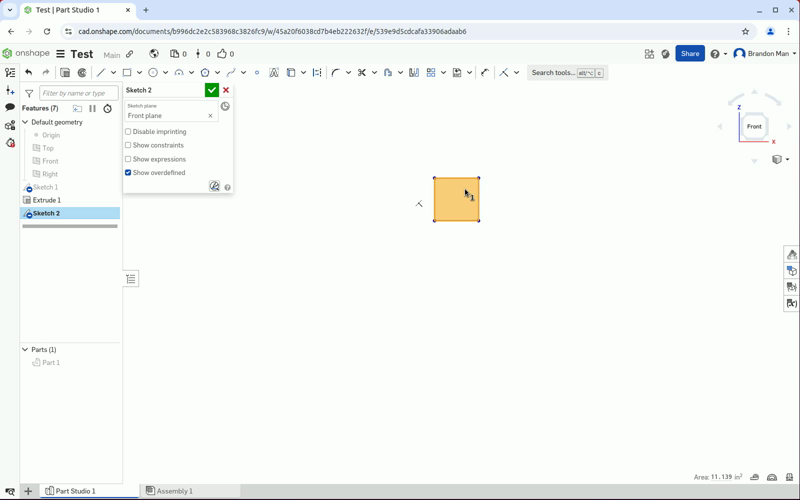
scroll(-6)
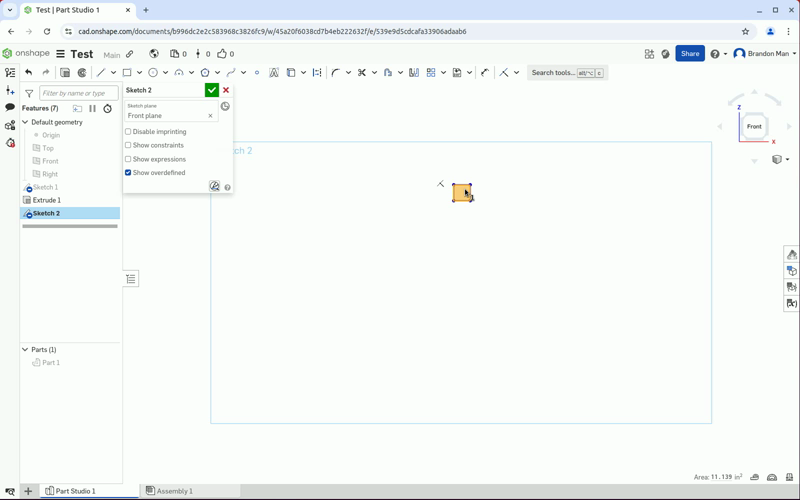
mouse_move(73, 352)
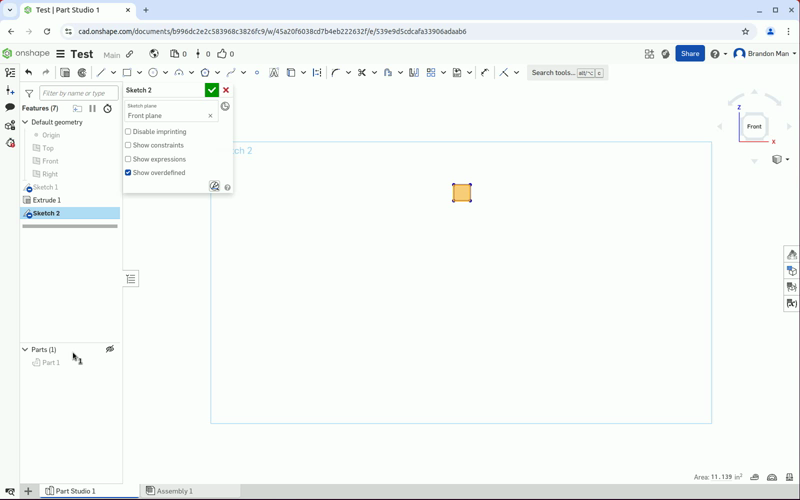
key(shift+y)
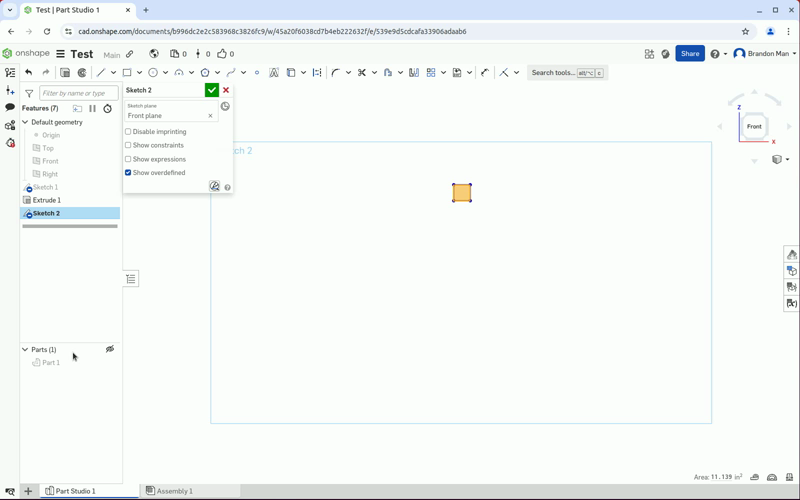
key(shift+e)
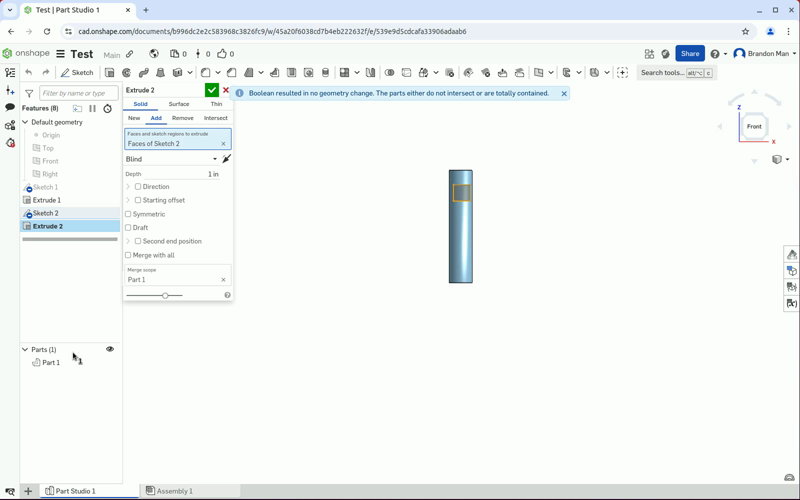
mouse_move(143, 106)
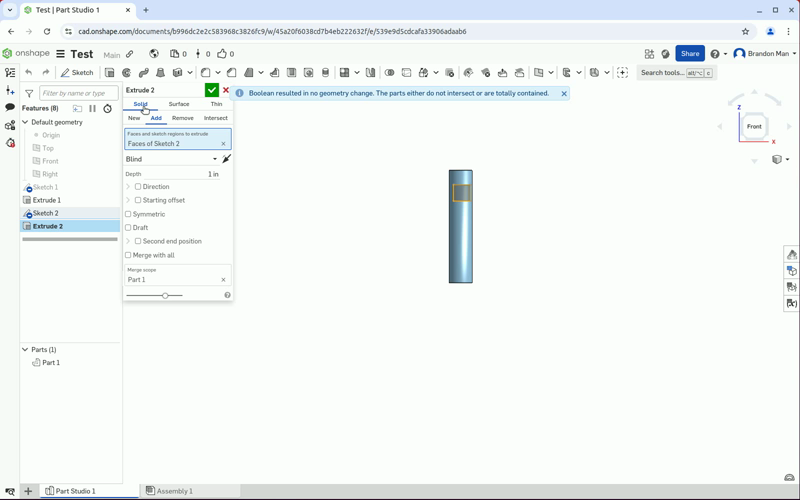
click(143, 106)
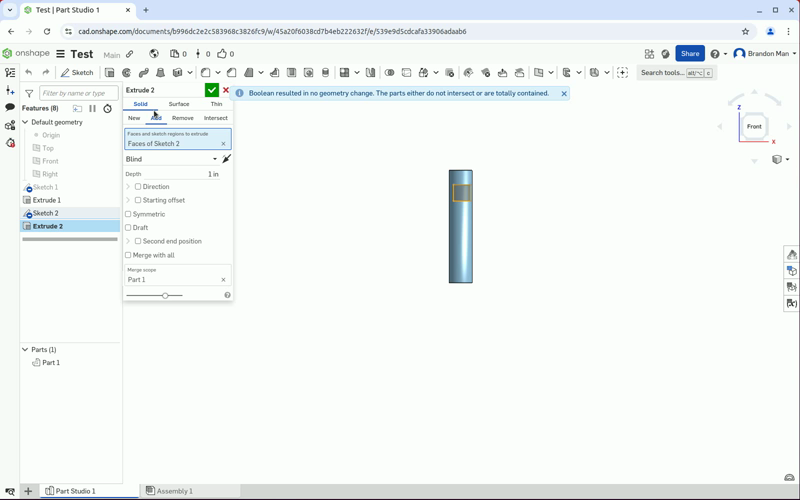
mouse_move(186, 120)
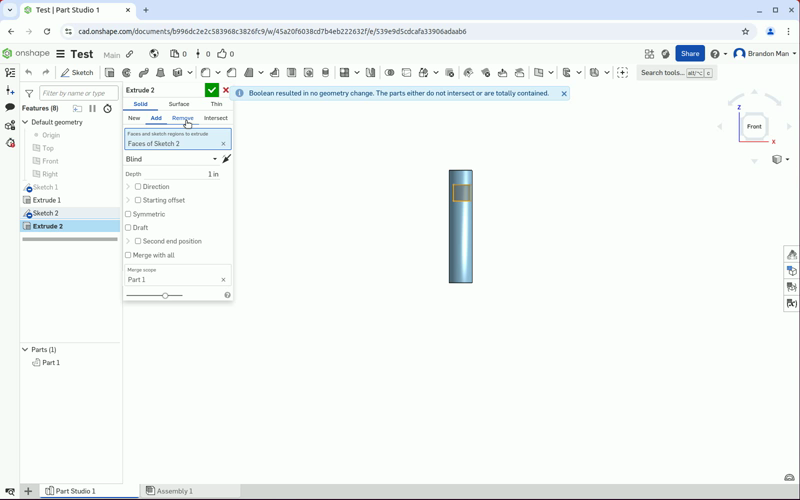
click(186, 120)
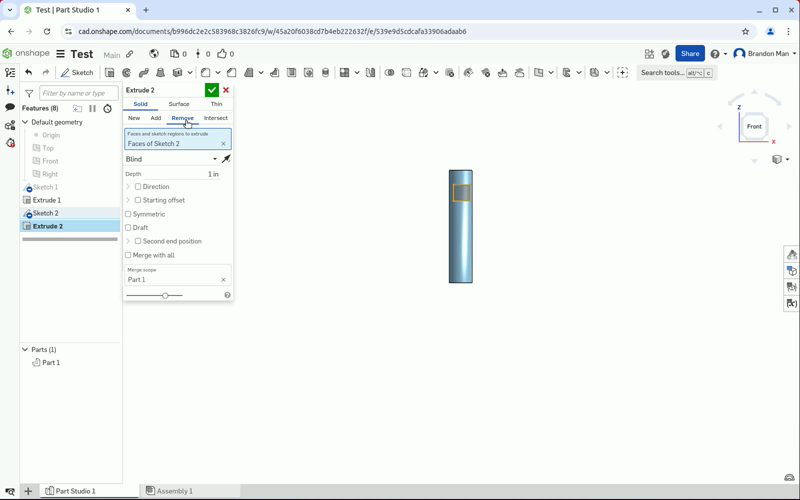
key(tab, 4)
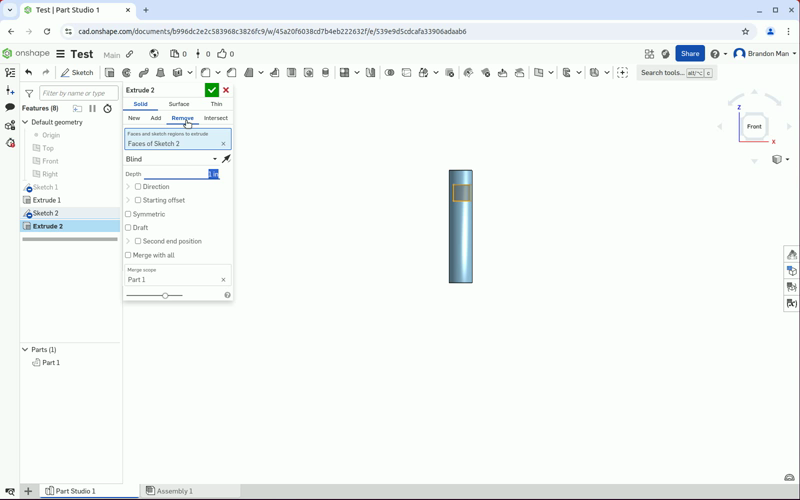
text(7.702)
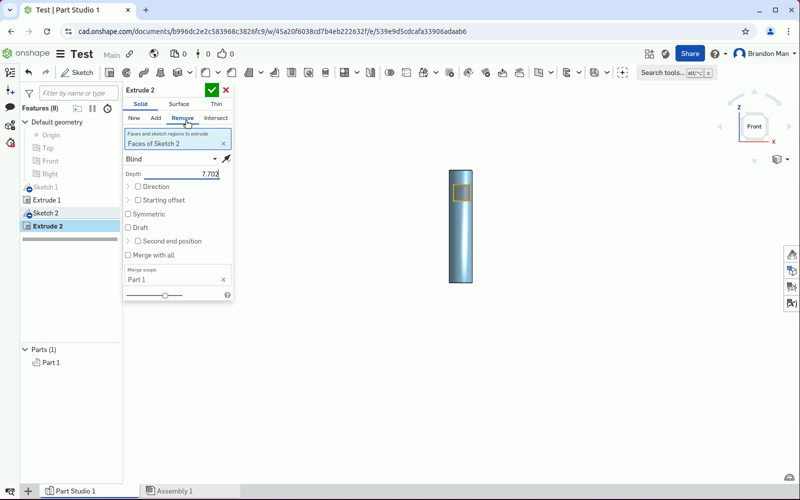
key(tab, 3)
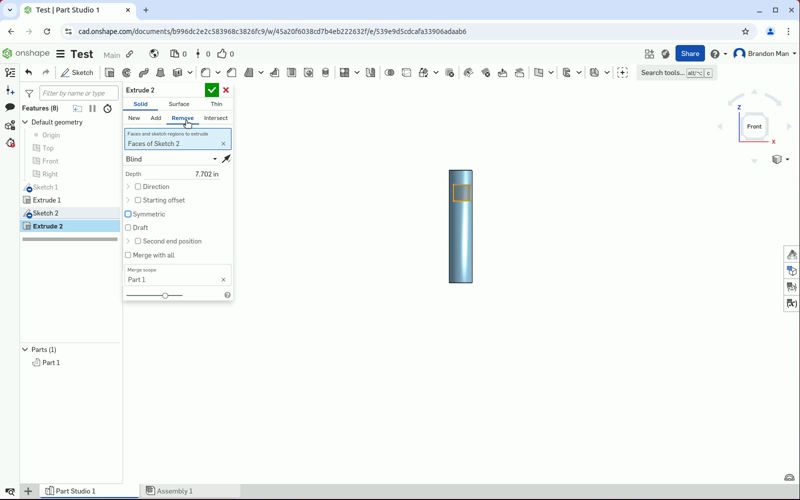
key(space)
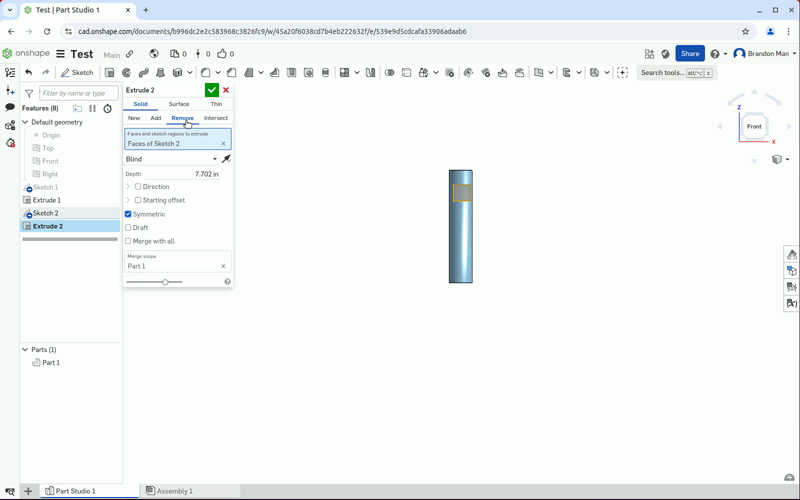
key(tab, 2)
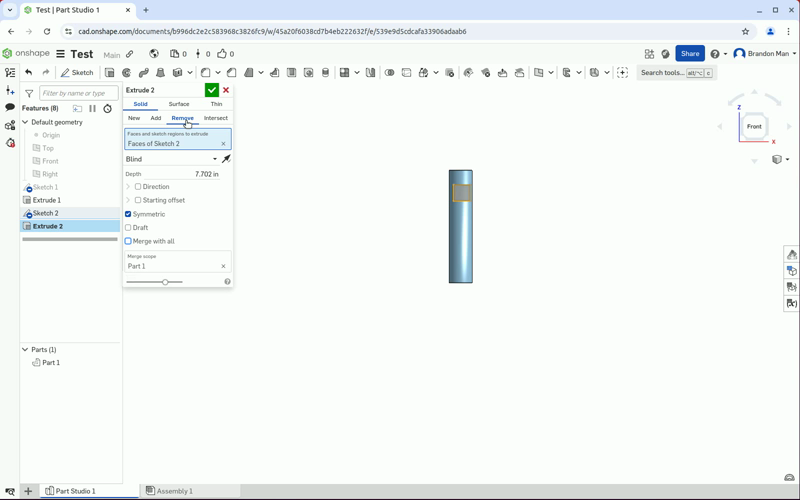
key(space)
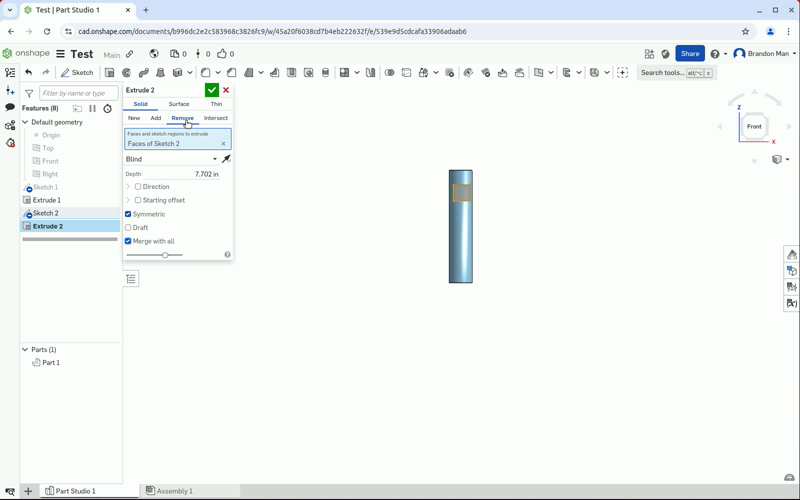
key(enter)
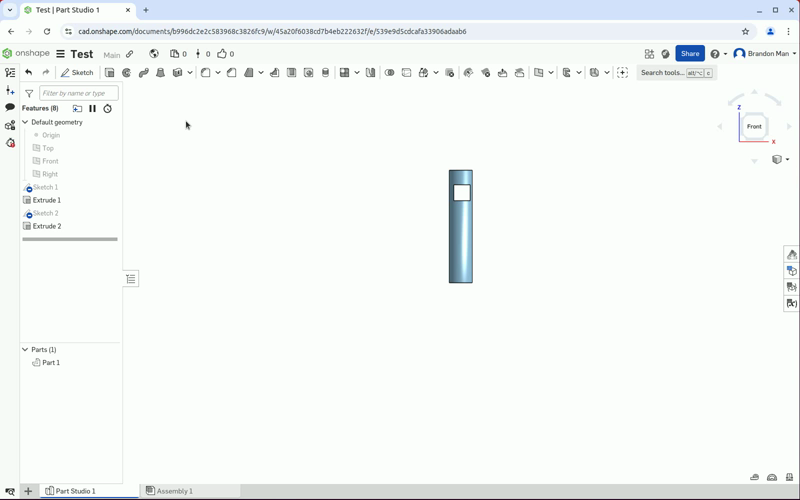
key(shift+h)
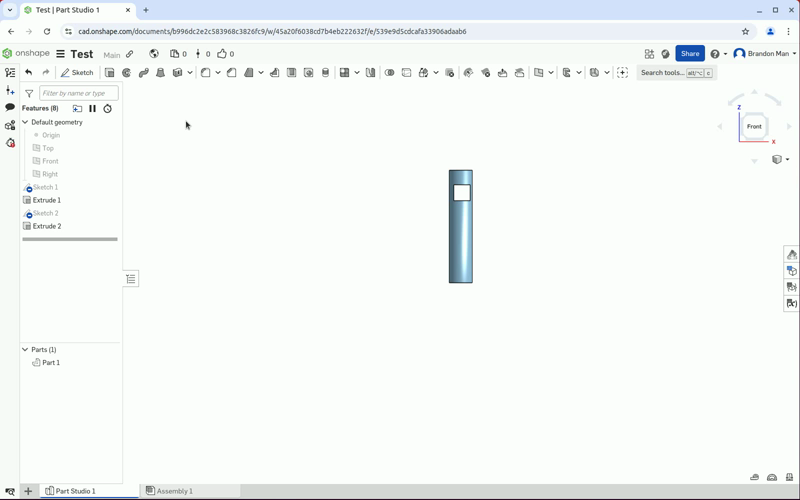
key(shift+h)
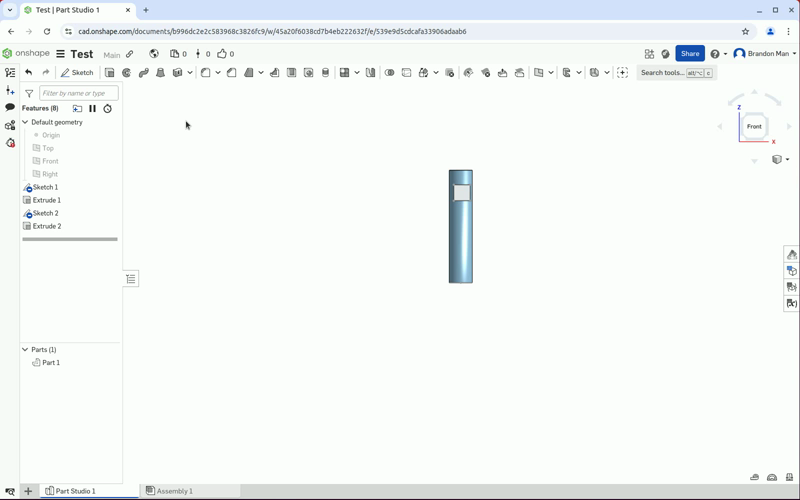
key(shift+7)
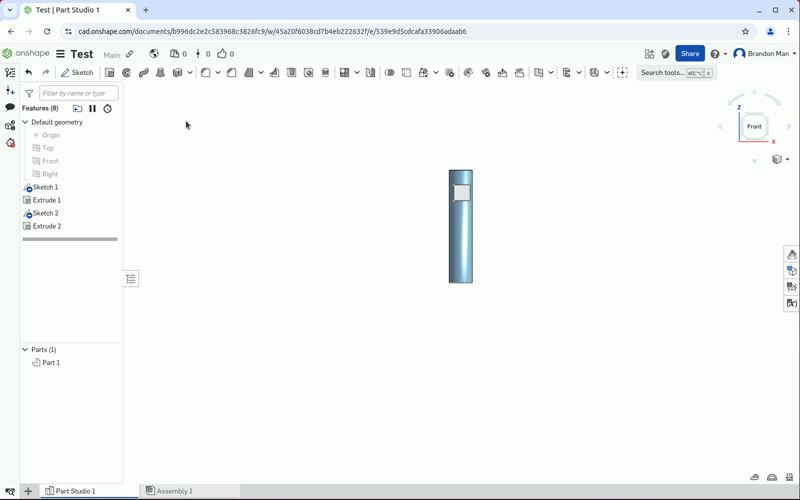
key(left, 2)
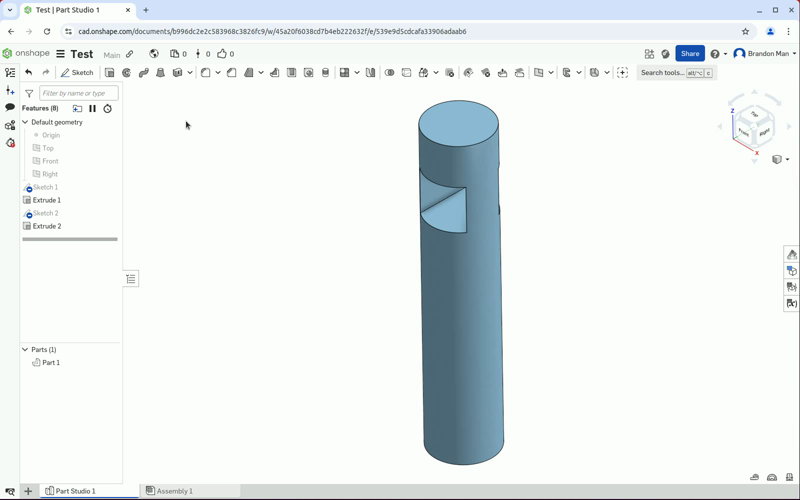
key(down, 2)
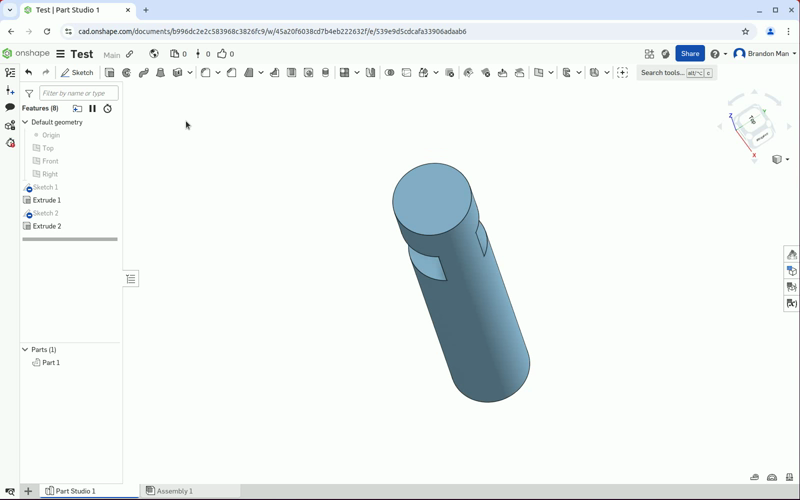
key(up, 2)
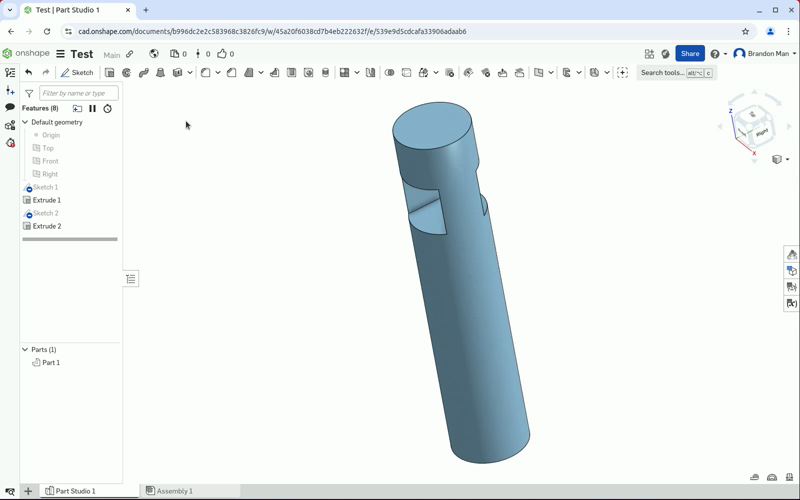
key(right, 2)
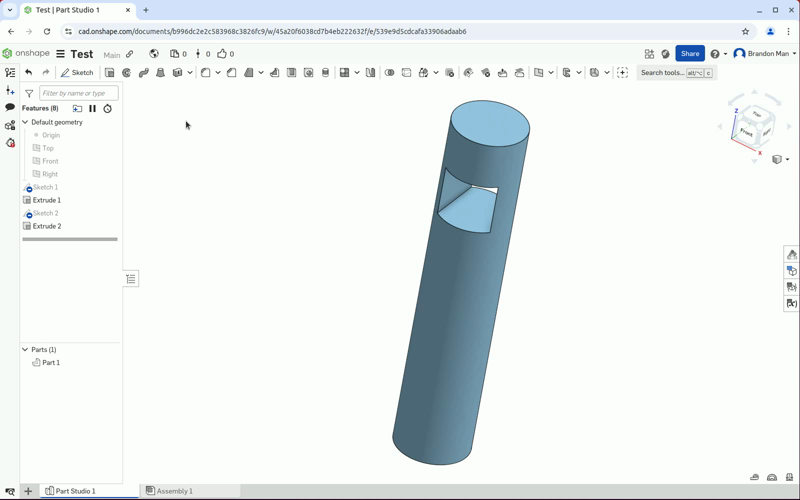
mouse_move(73, 189)
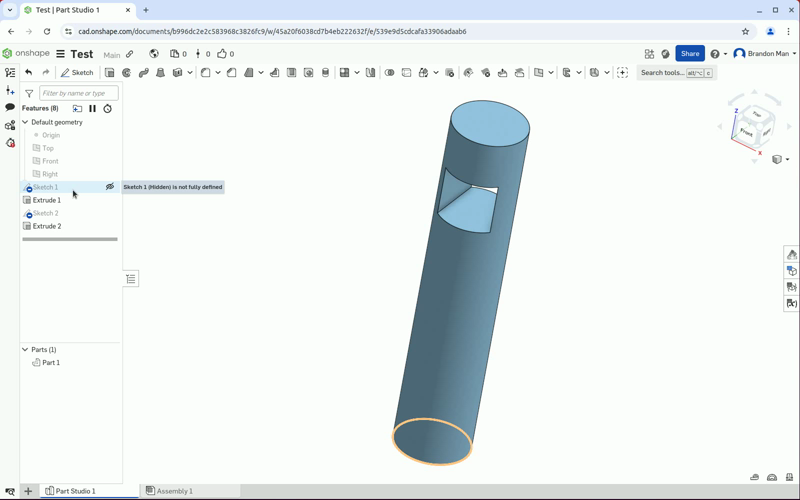
click(73, 189)